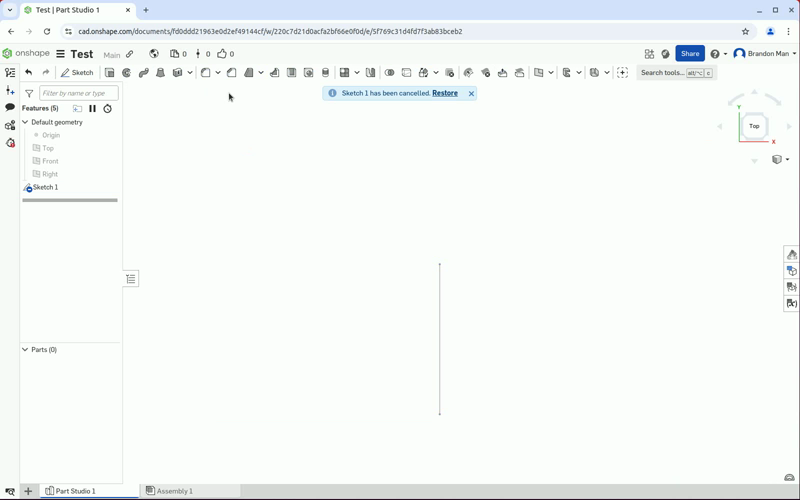
key(shift+h)
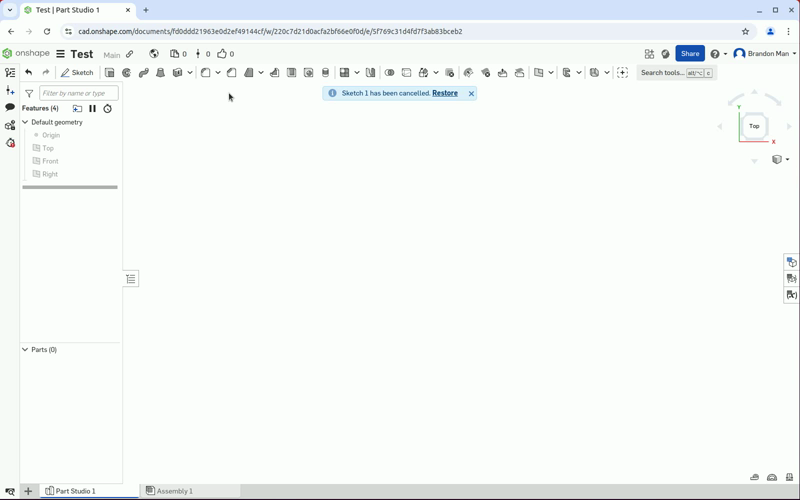
mouse_move(73, 352)
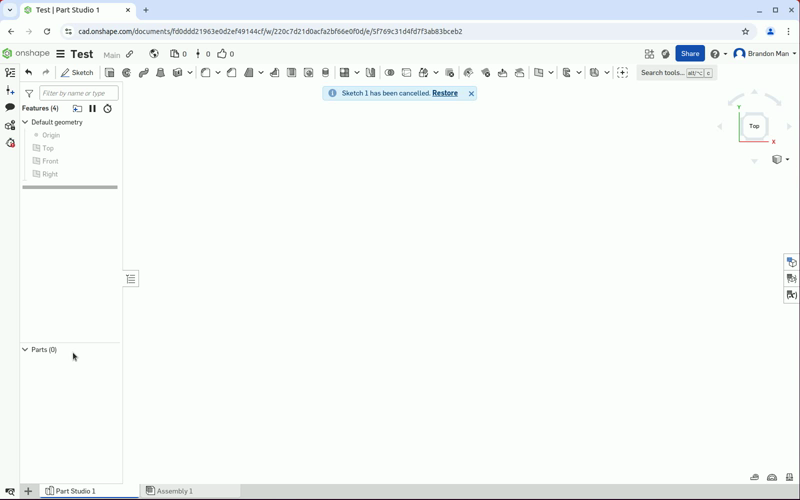
key(y)
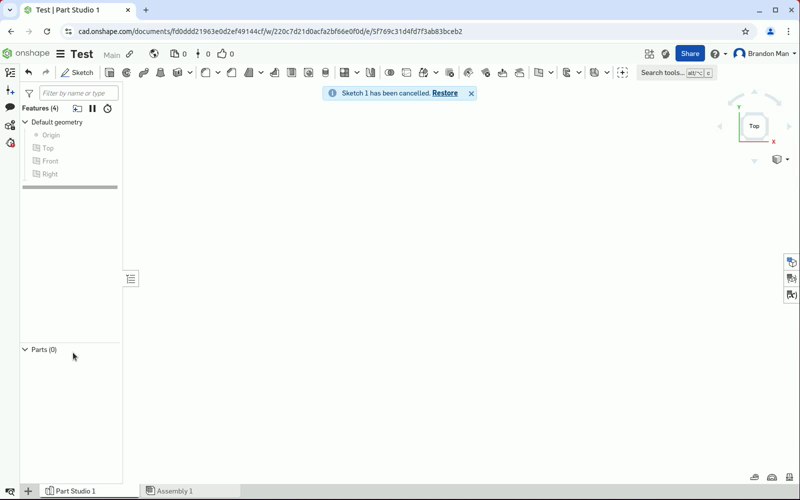
key(shift+p)
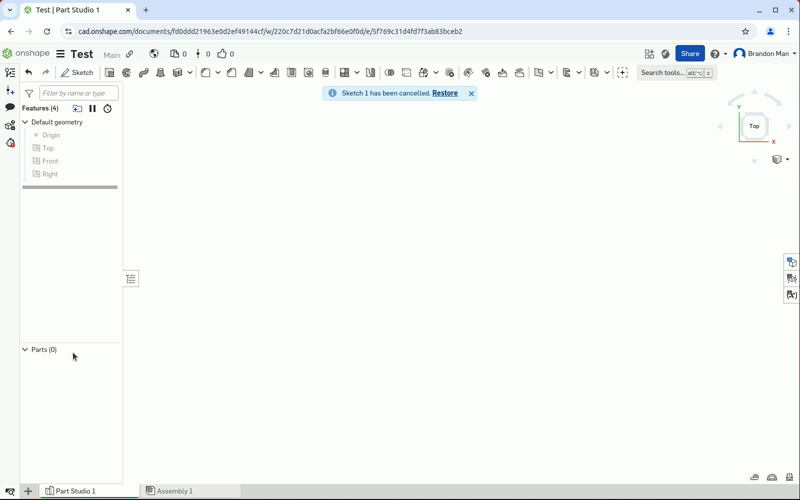
key(space)
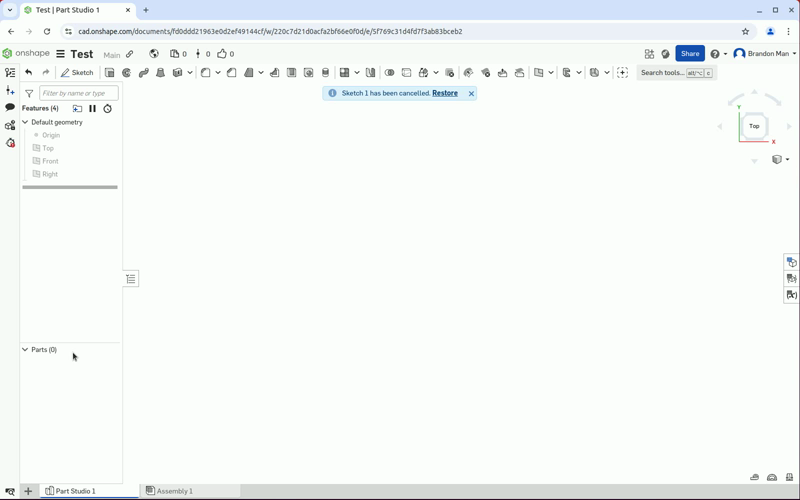
key_down(shift)
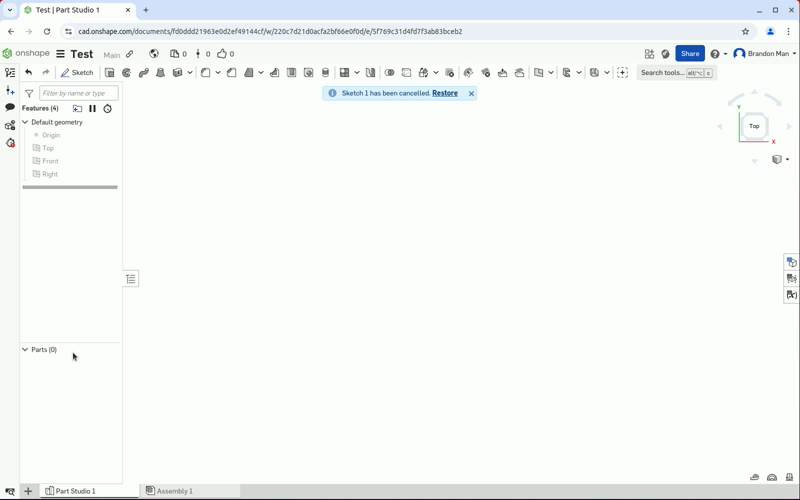
key(up)
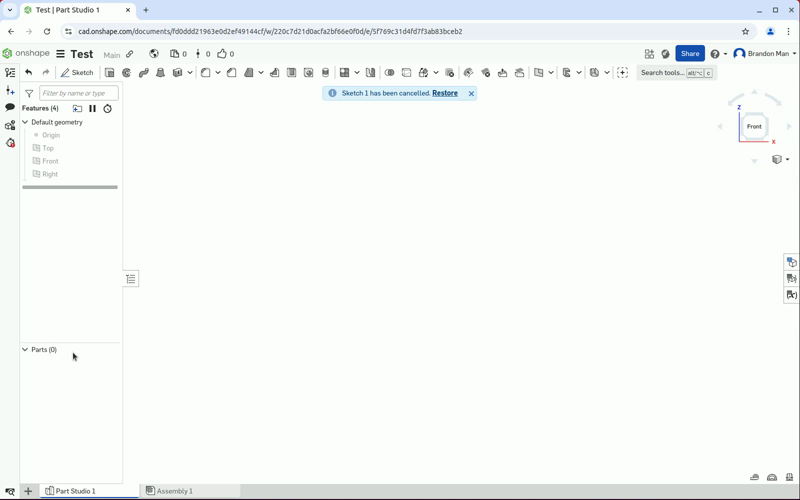
key_up(shift)
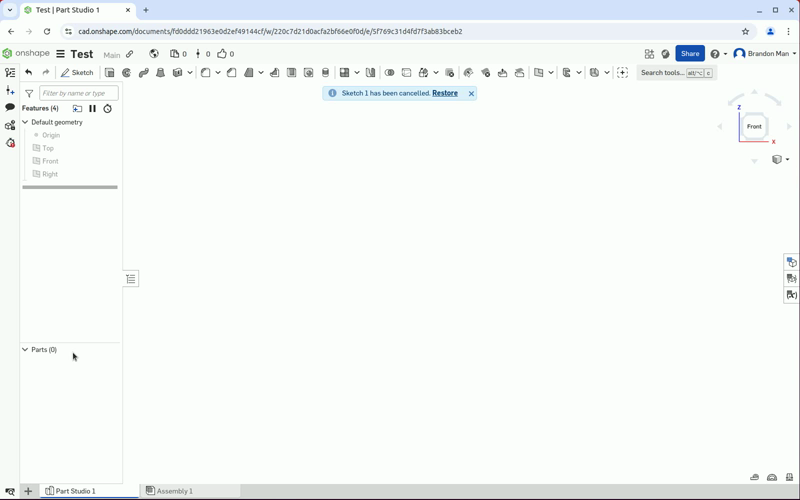
mouse_move(73, 352)
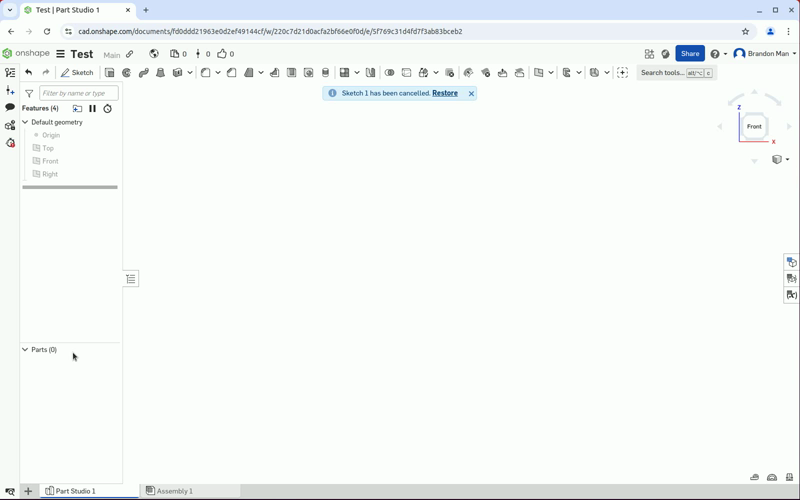
key(shift+y)
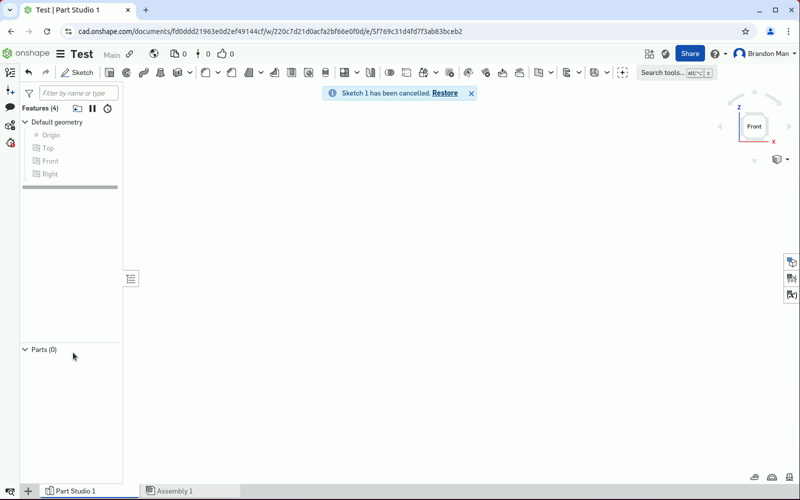
key(shift+s)
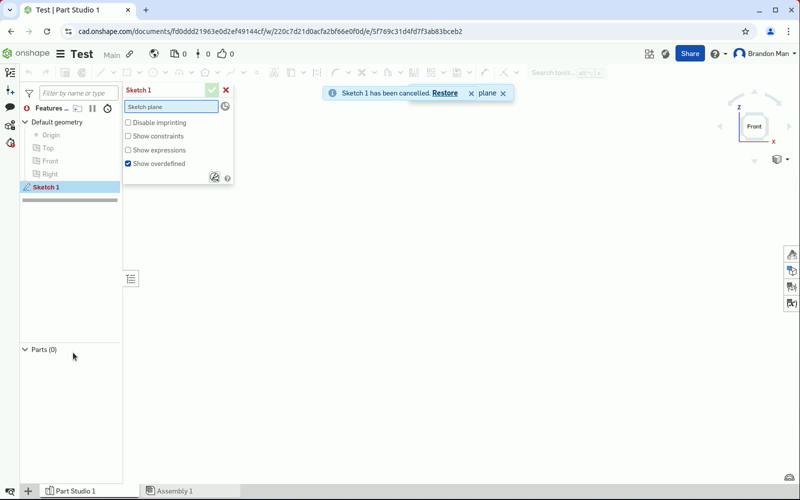
mouse_move(73, 163)
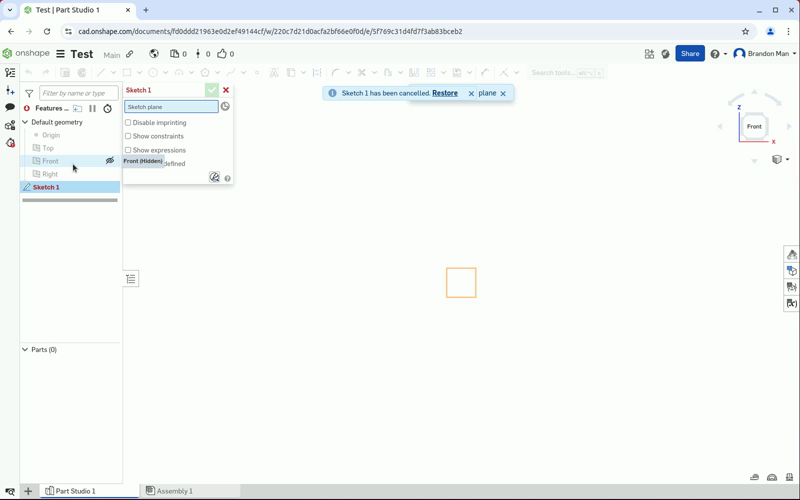
click(73, 163)
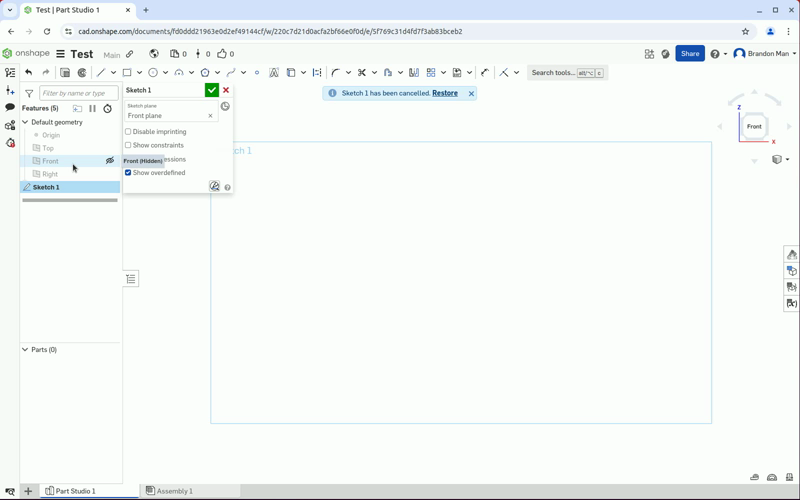
mouse_move(73, 352)
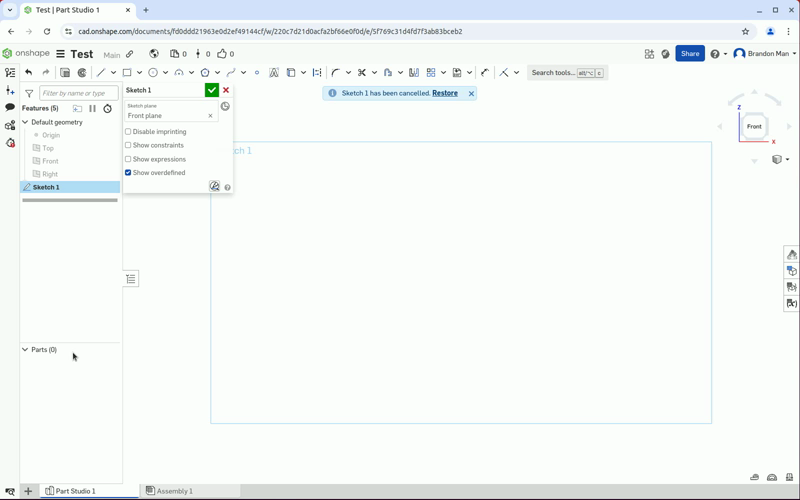
key(y)
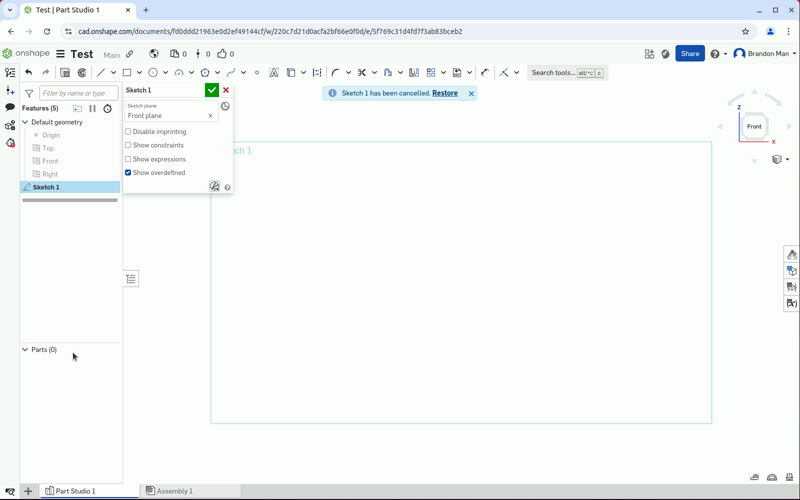
key(l)
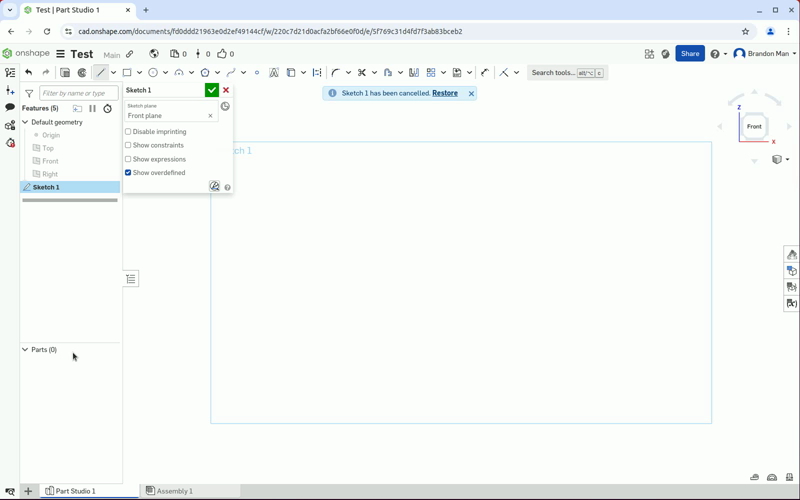
key_down(shift)
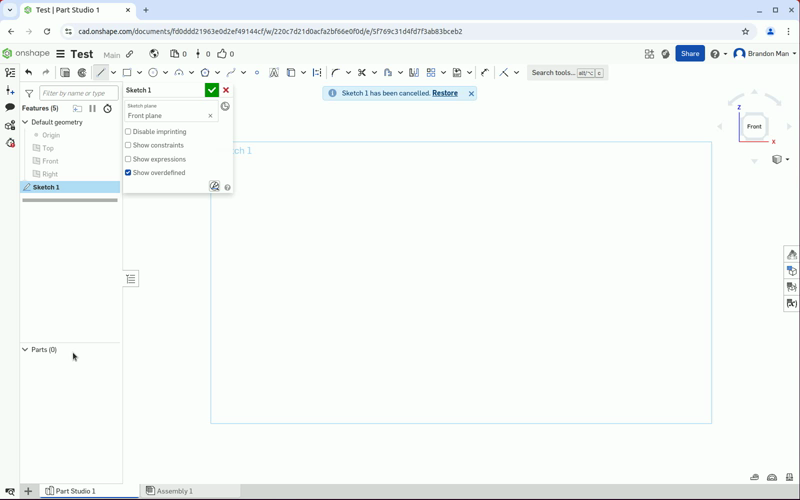
mouse_move(369, 395)
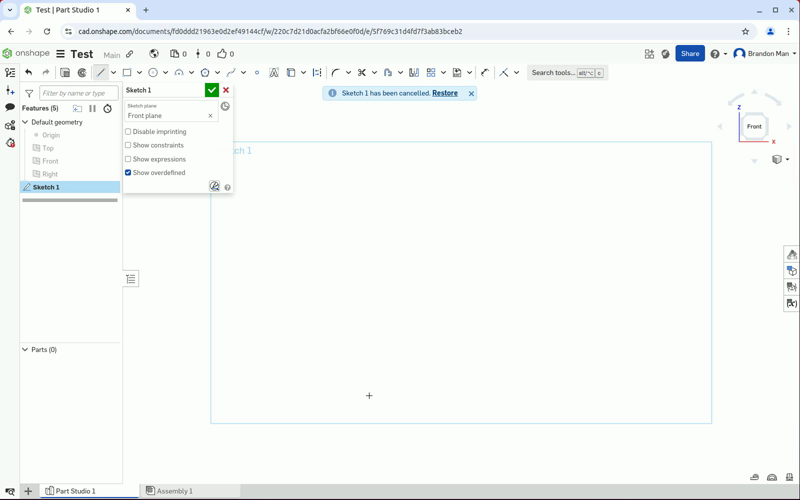
click(369, 395)
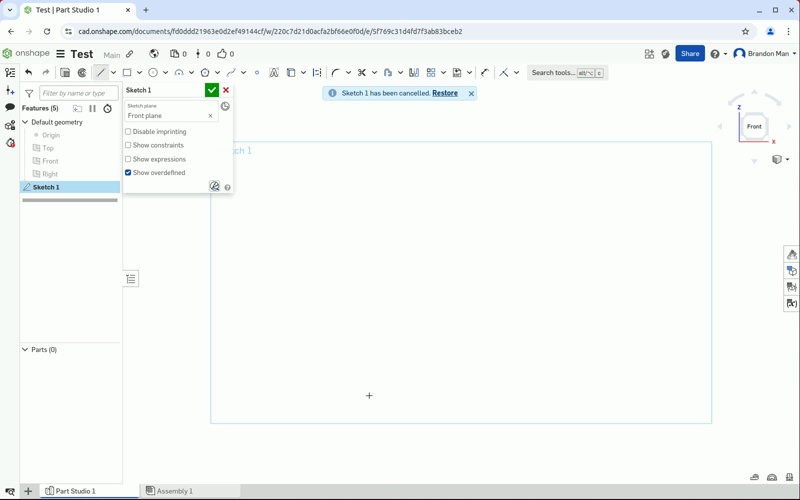
key_up(shift)
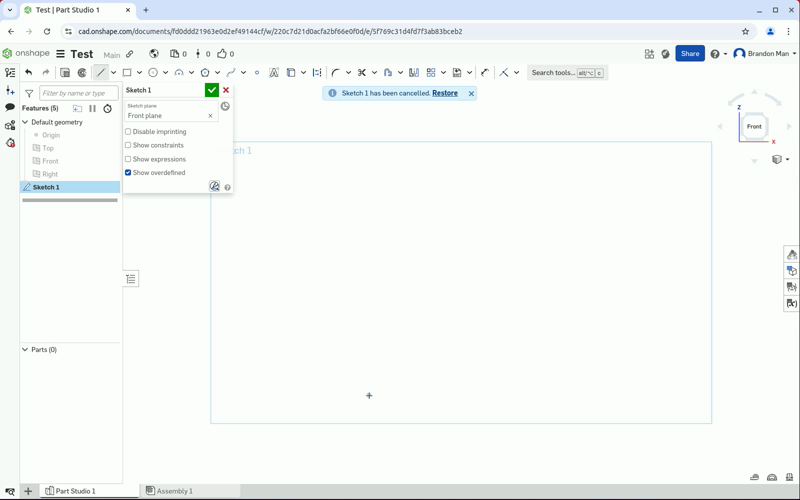
key_down(shift)
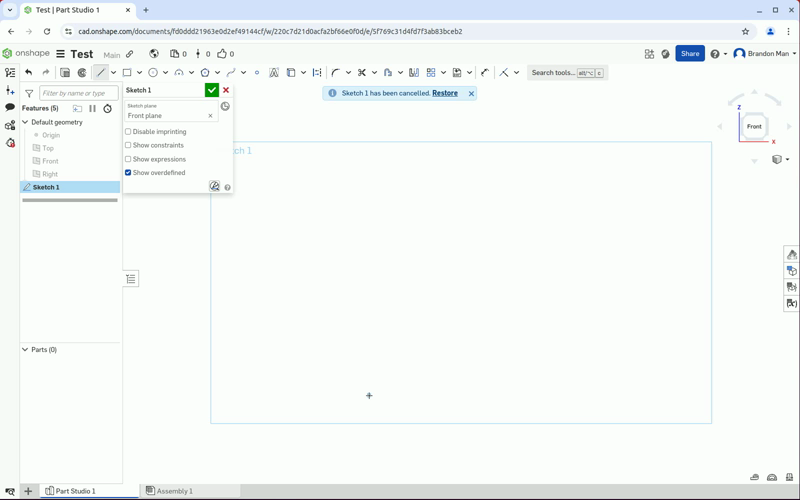
mouse_move(509, 395)
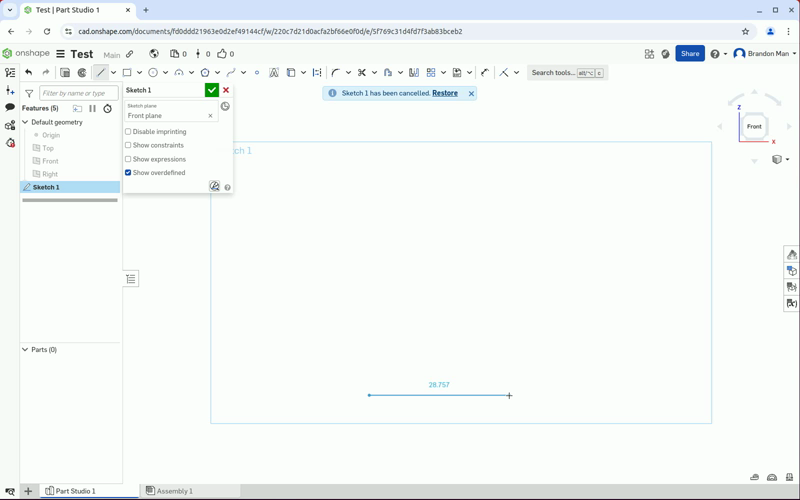
click(509, 395)
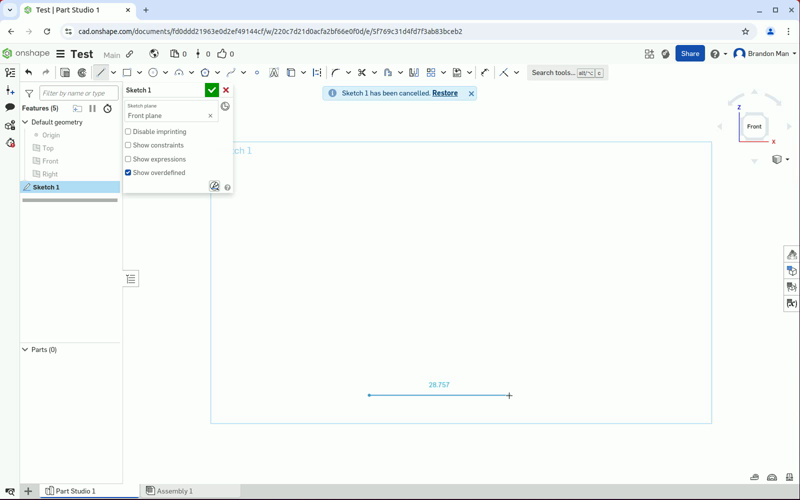
key_up(shift)
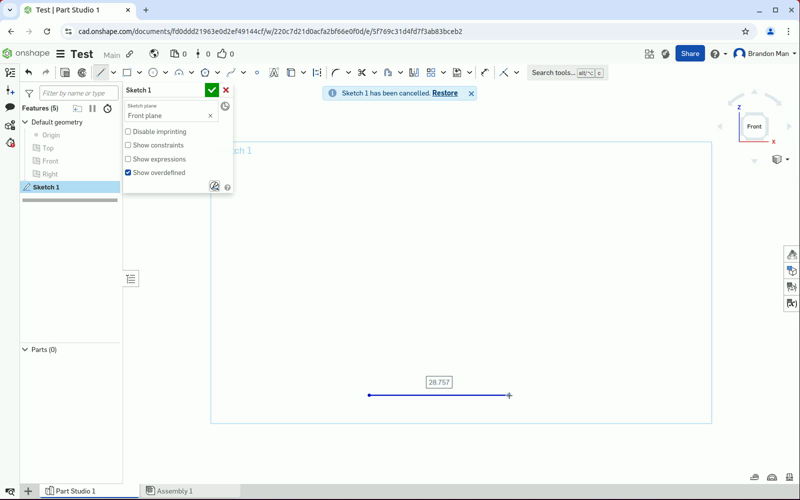
key_down(shift)
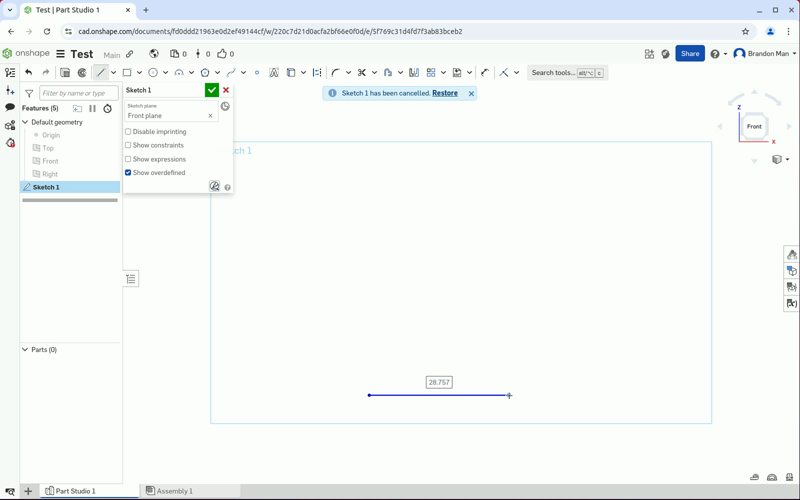
mouse_move(509, 229)
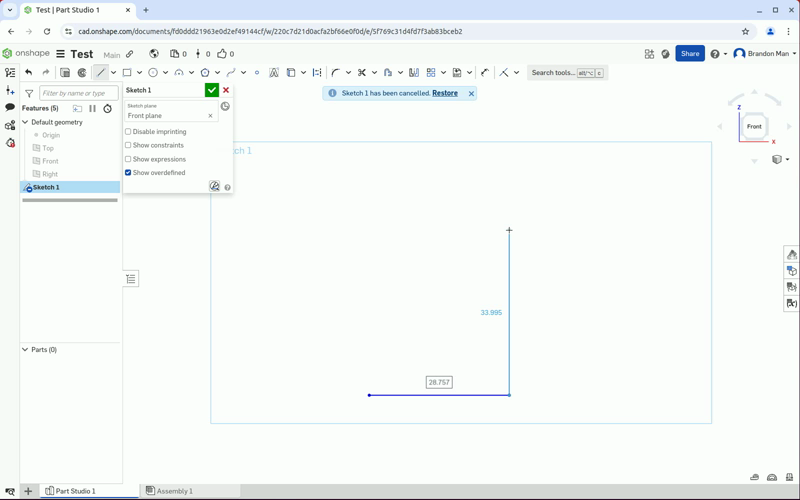
click(509, 229)
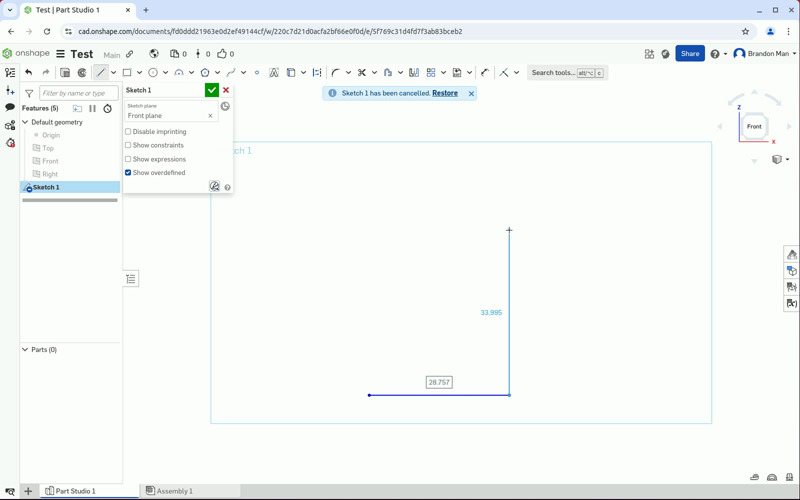
key_up(shift)
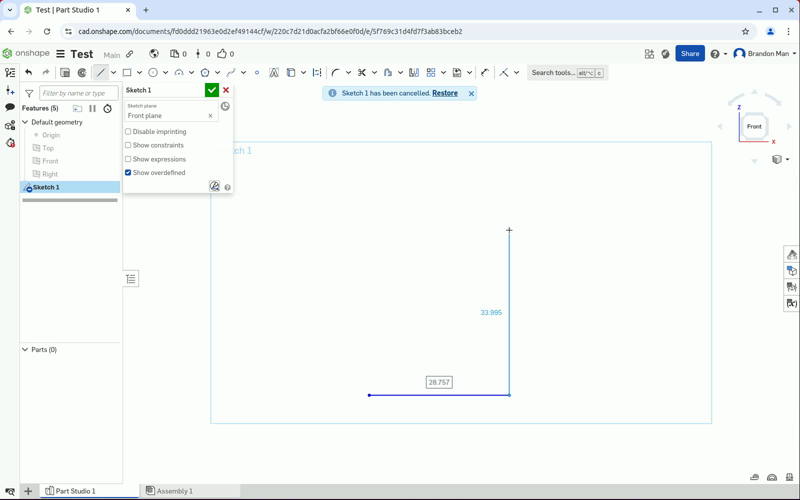
key_down(shift)
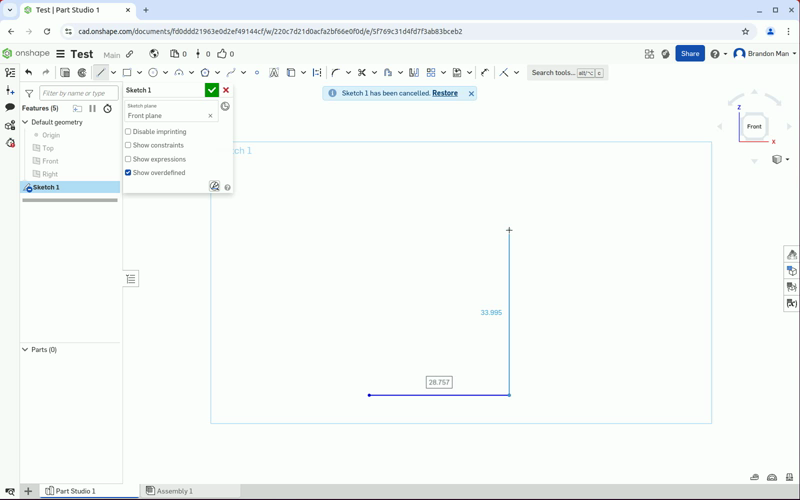
mouse_move(369, 229)
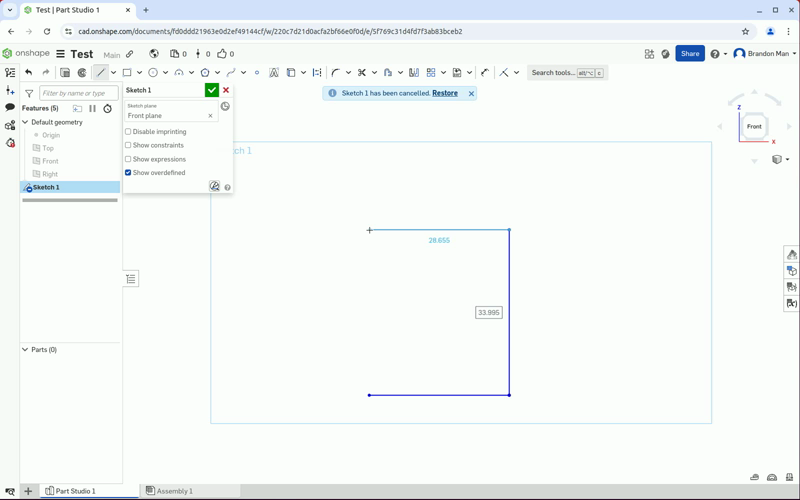
click(369, 229)
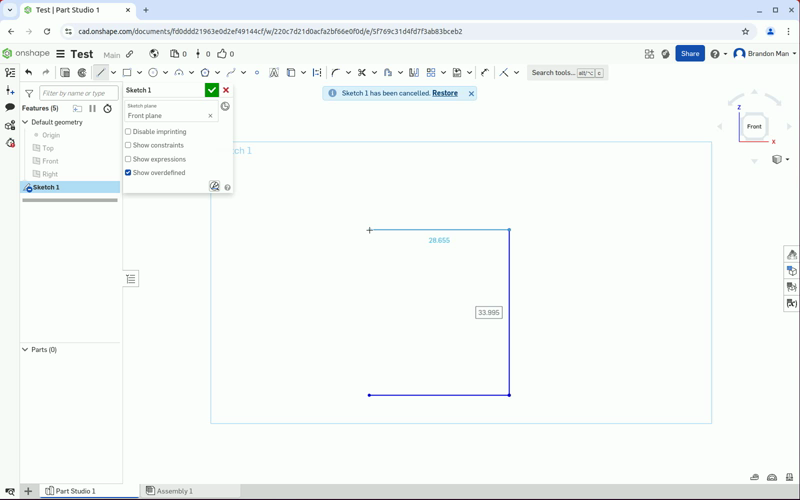
key_up(shift)
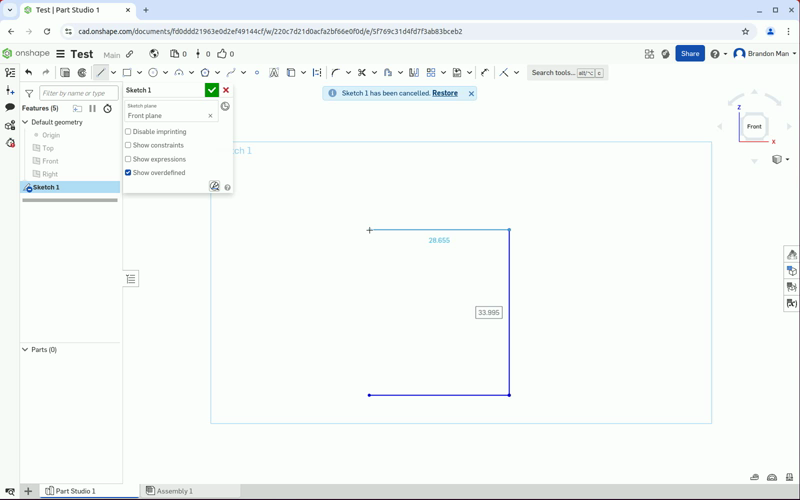
key_down(shift)
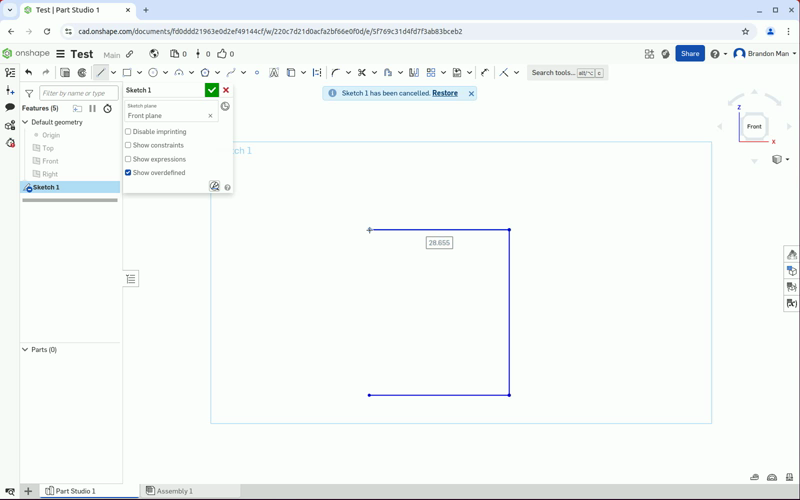
mouse_move(369, 395)
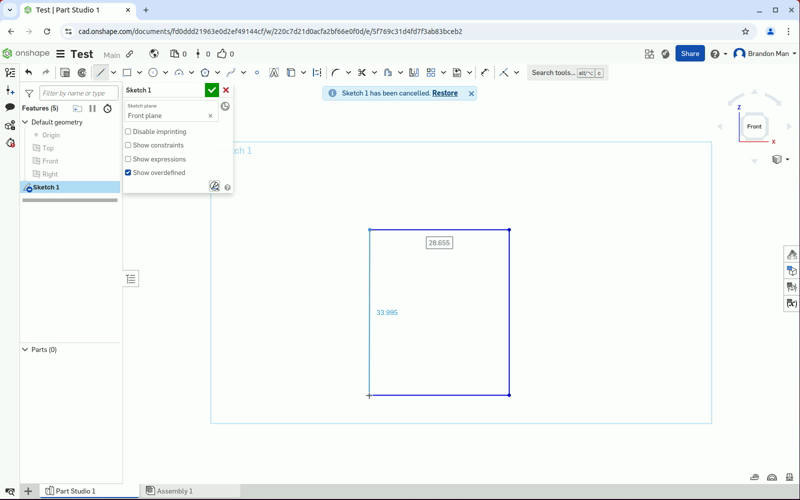
key_up(shift)
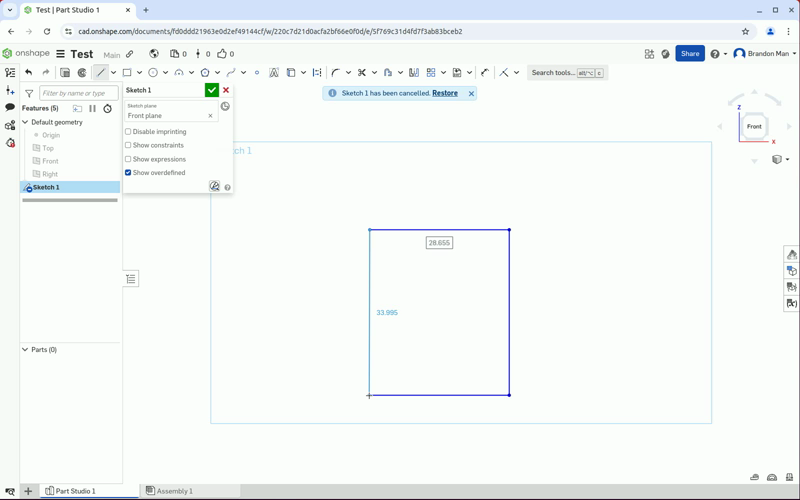
click(369, 395)
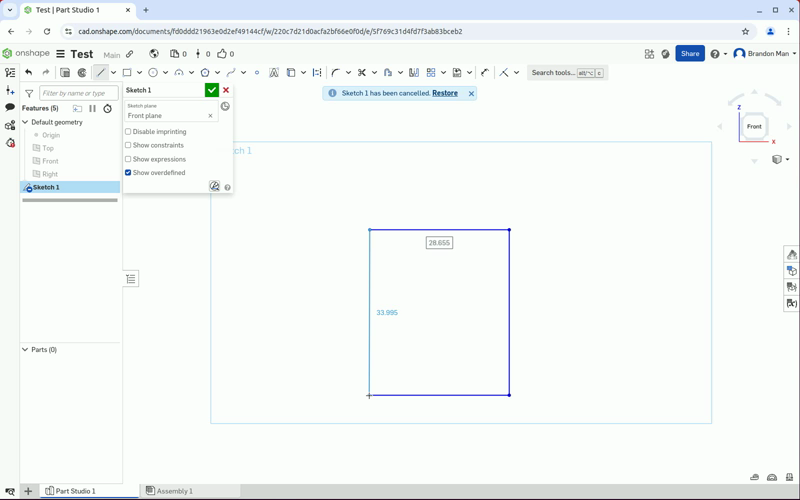
key(esc)
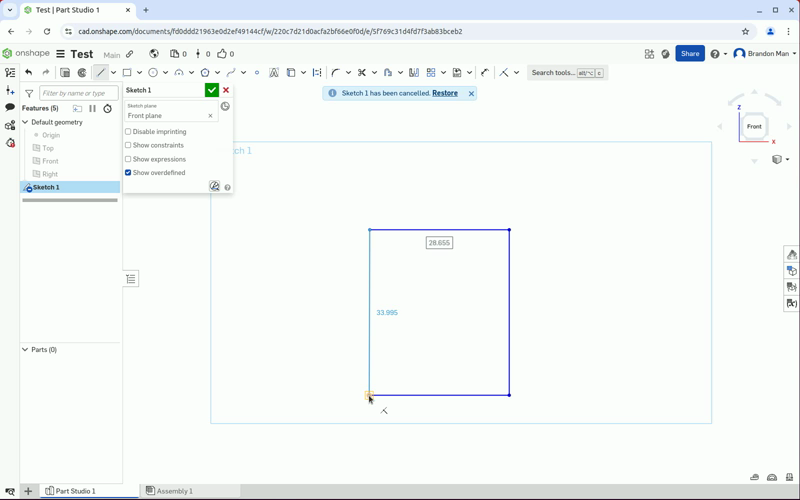
mouse_move(434, 312)
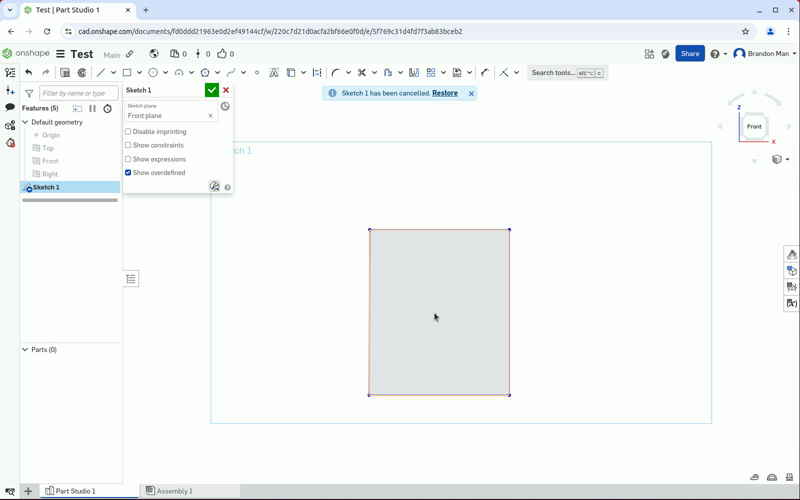
click(434, 312)
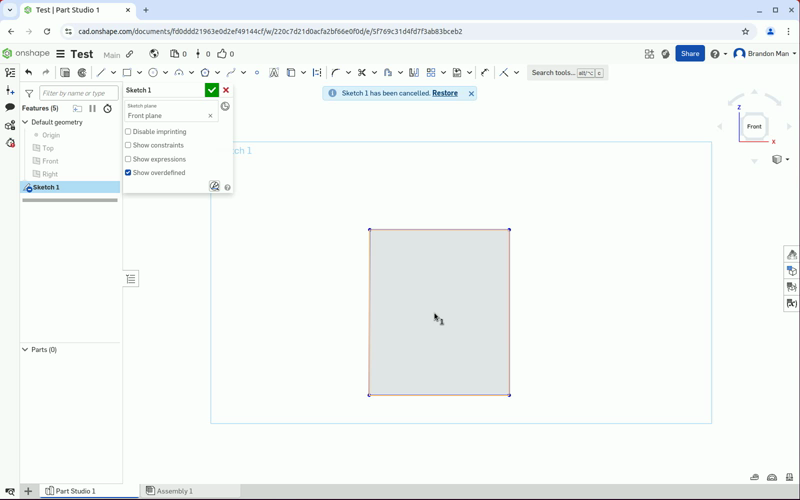
mouse_move(73, 352)
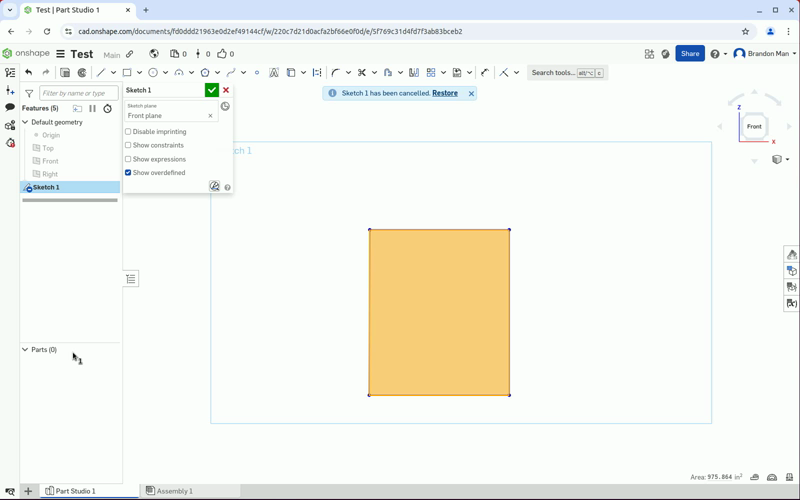
key(shift+y)
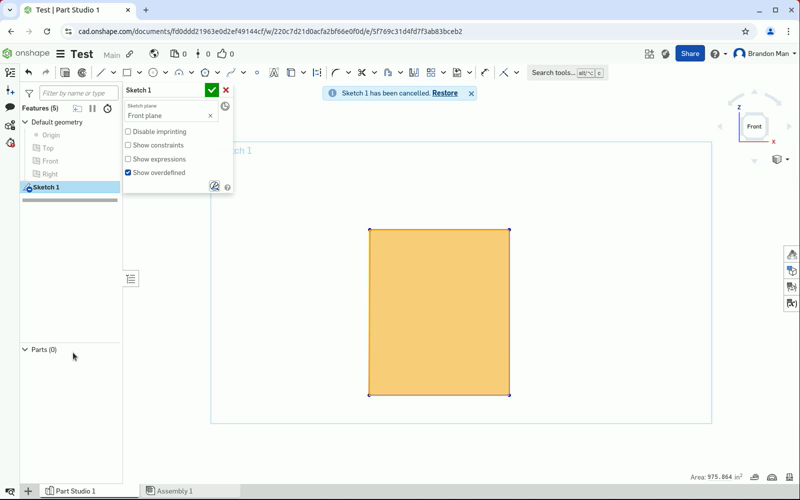
key(shift+e)
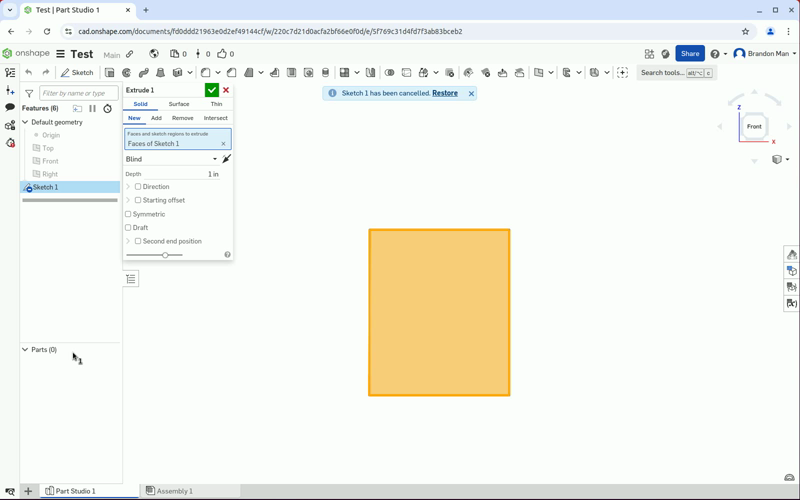
mouse_move(143, 106)
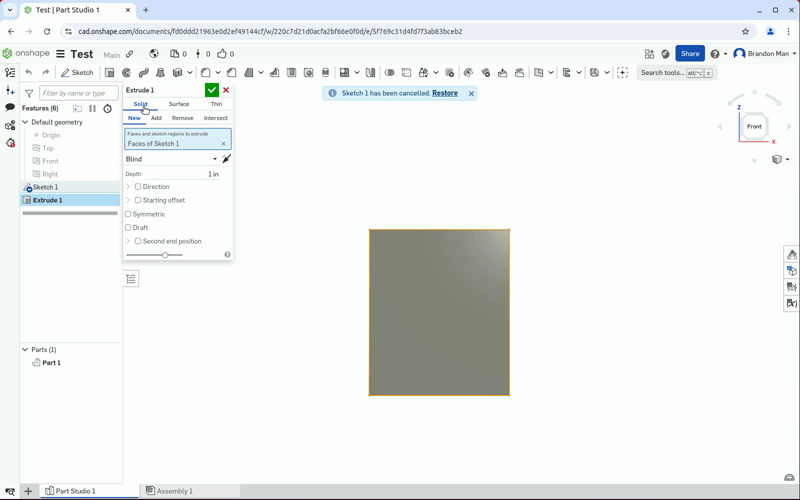
click(143, 106)
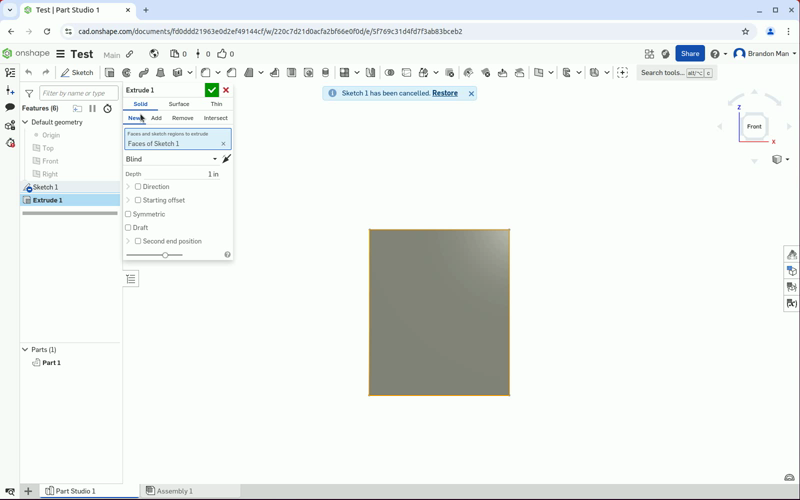
mouse_move(137, 120)
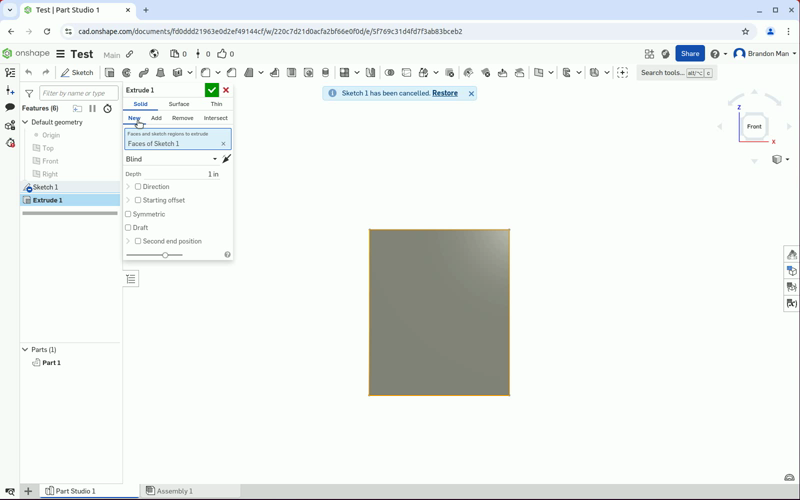
click(137, 120)
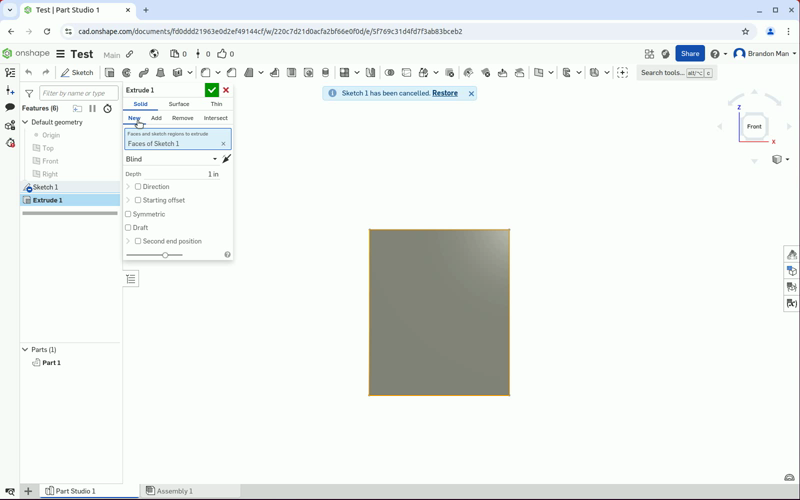
key(tab, 4)
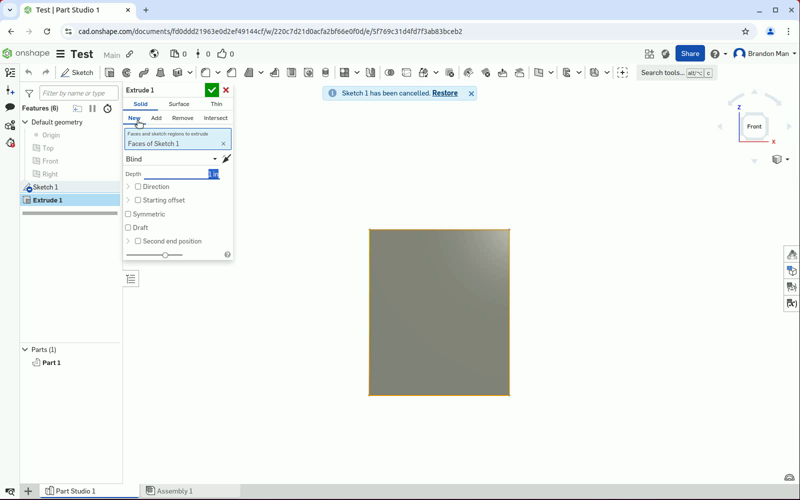
text(6.981)
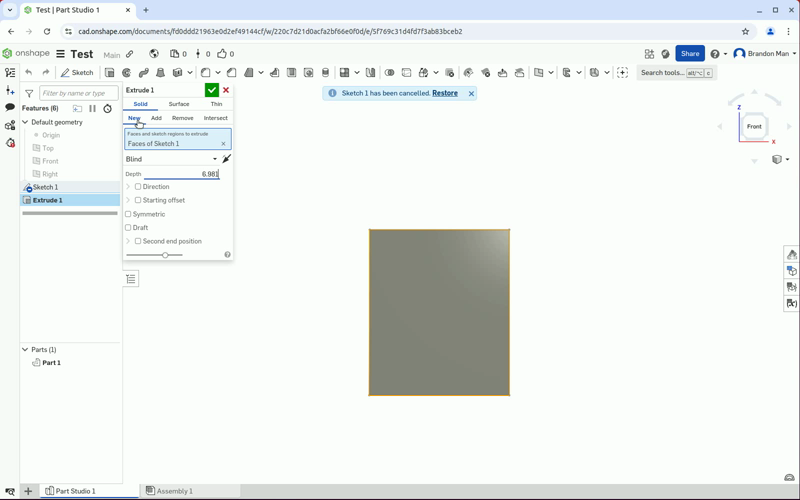
key(enter)
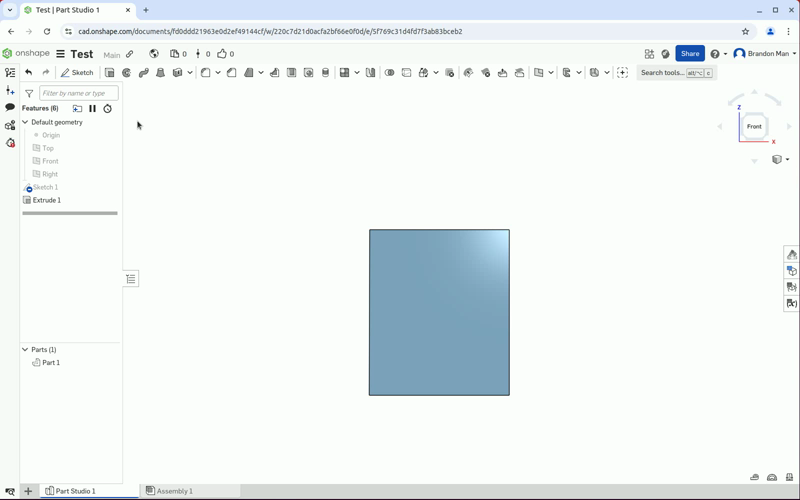
key(shift+h)
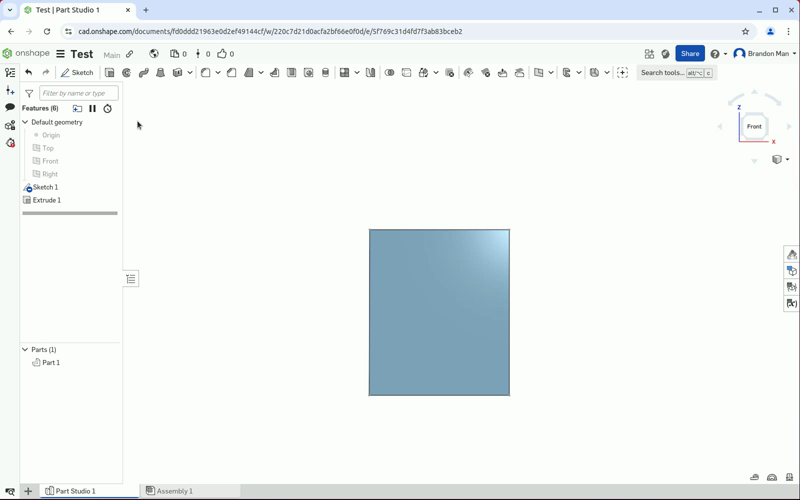
key(shift+h)
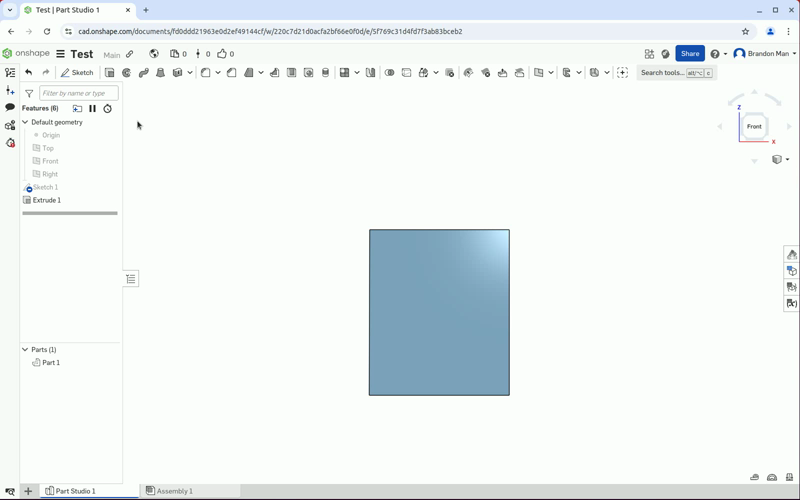
mouse_move(73, 189)
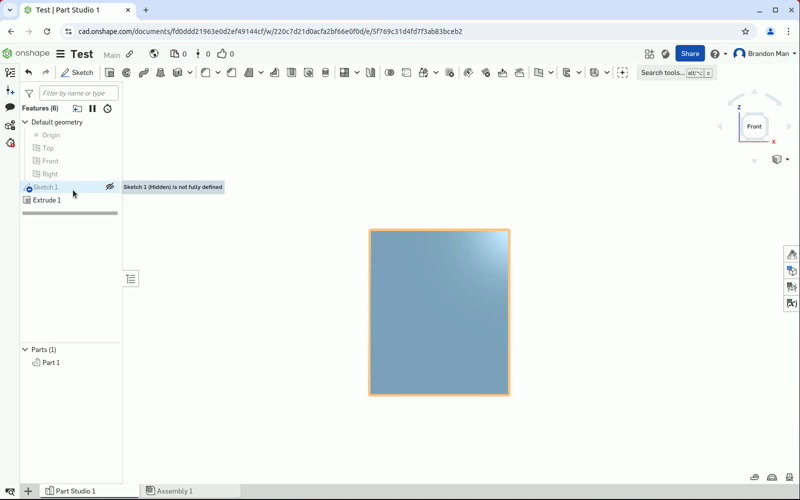
click(73, 189)
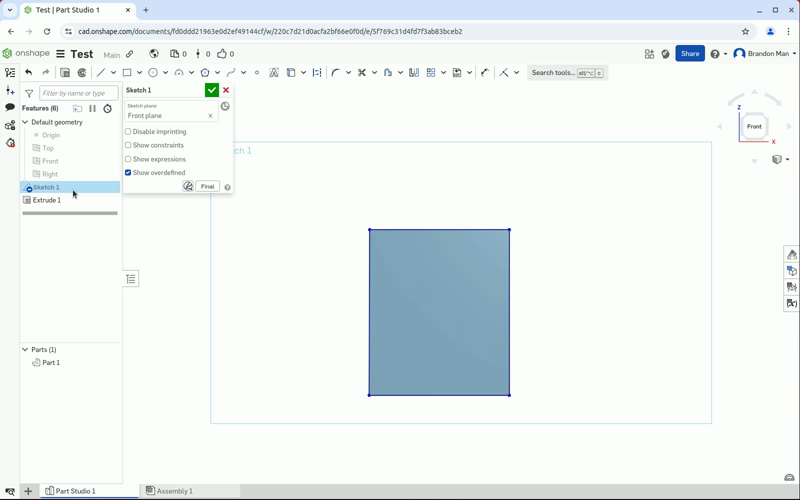
mouse_move(229, 92)
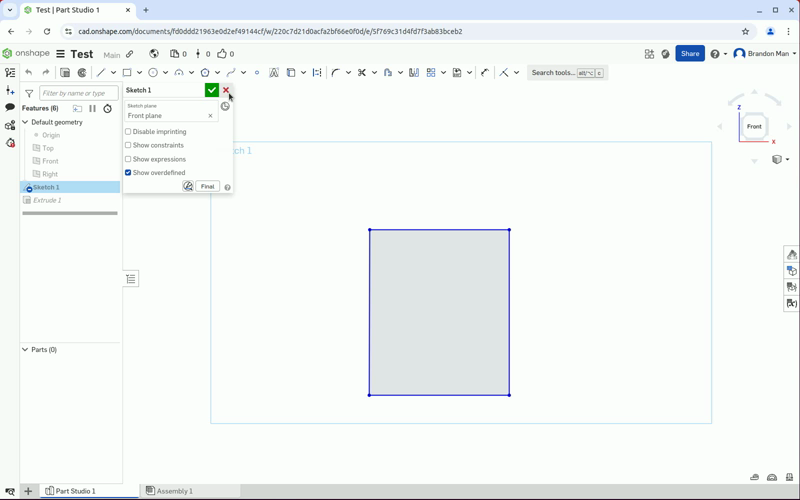
click(229, 92)
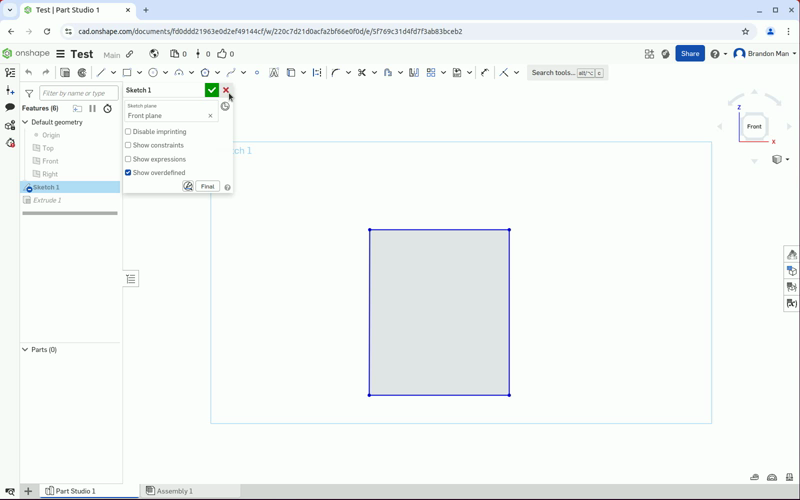
key(shift+s)
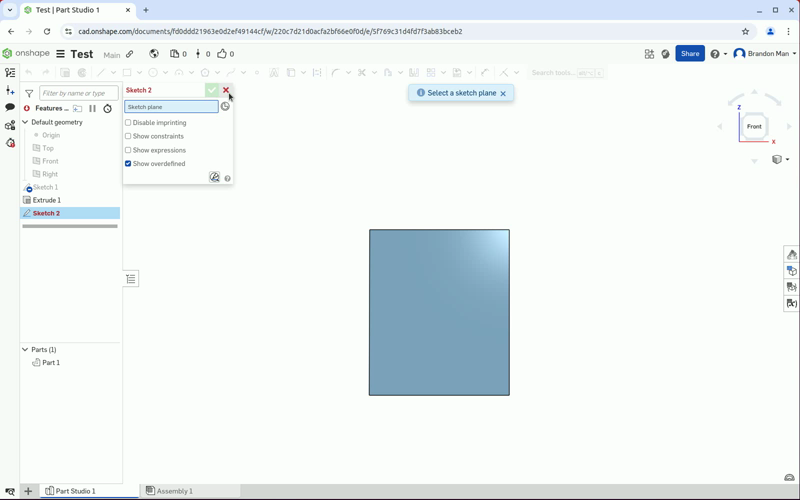
mouse_move(73, 163)
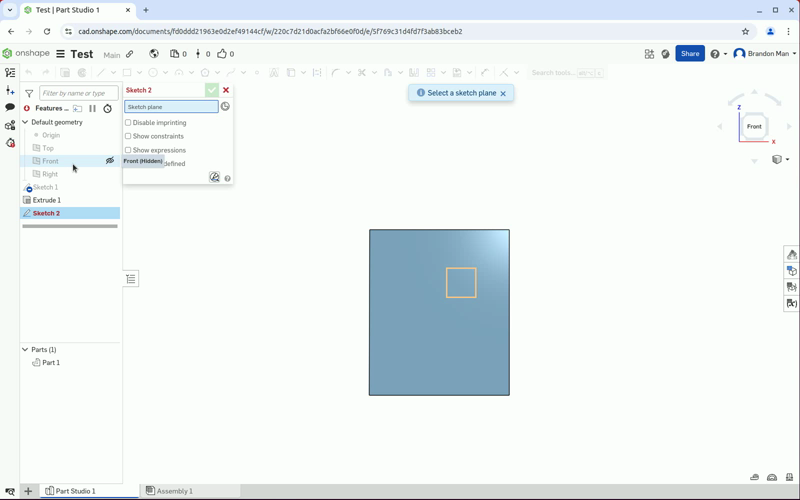
click(73, 163)
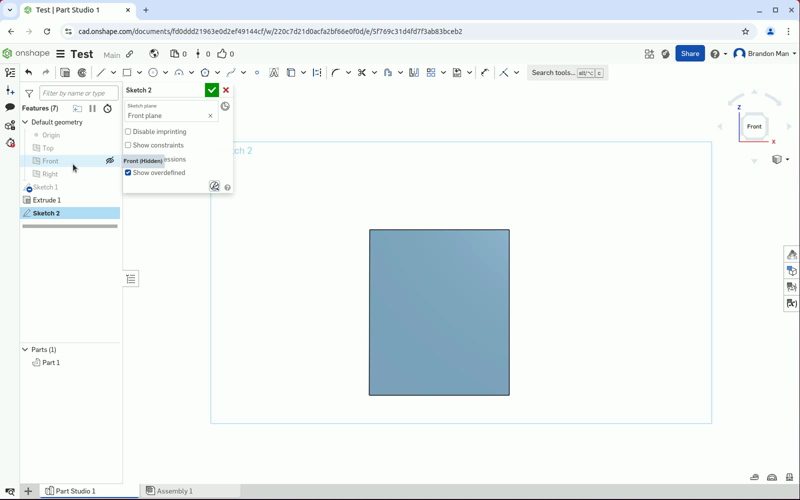
mouse_move(73, 352)
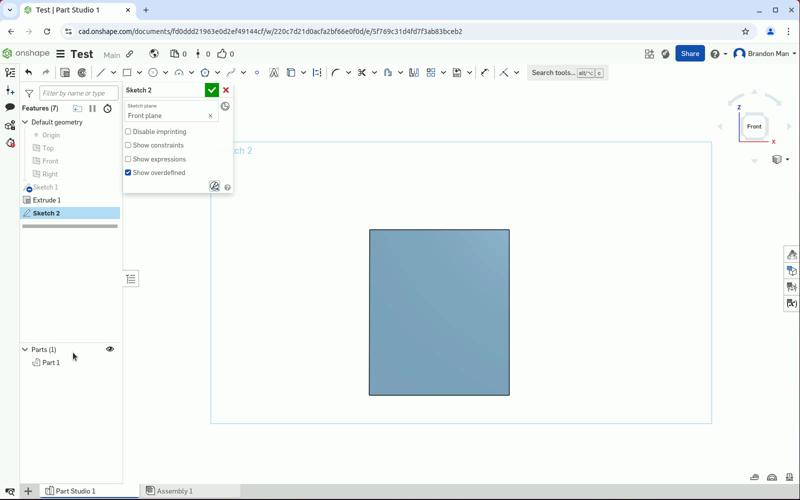
key(y)
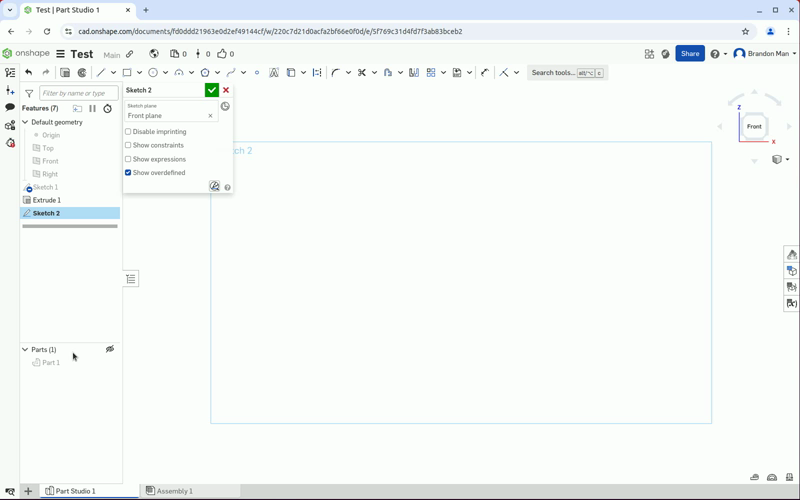
key(c)
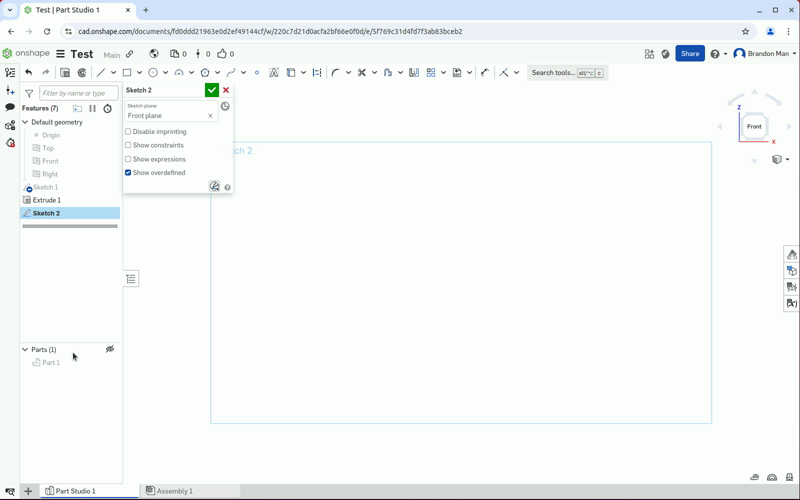
key_down(shift)
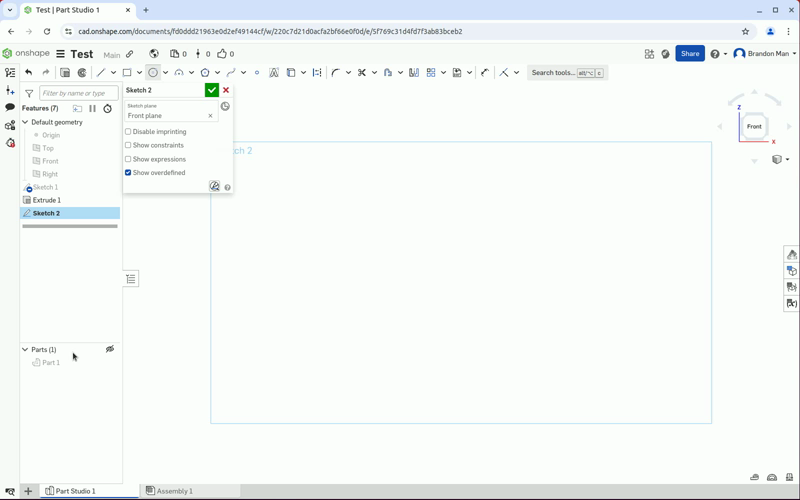
mouse_move(417, 297)
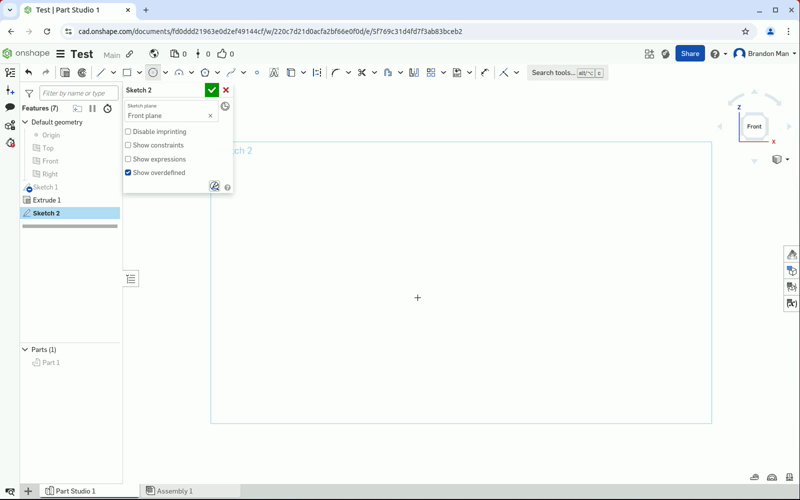
click(417, 297)
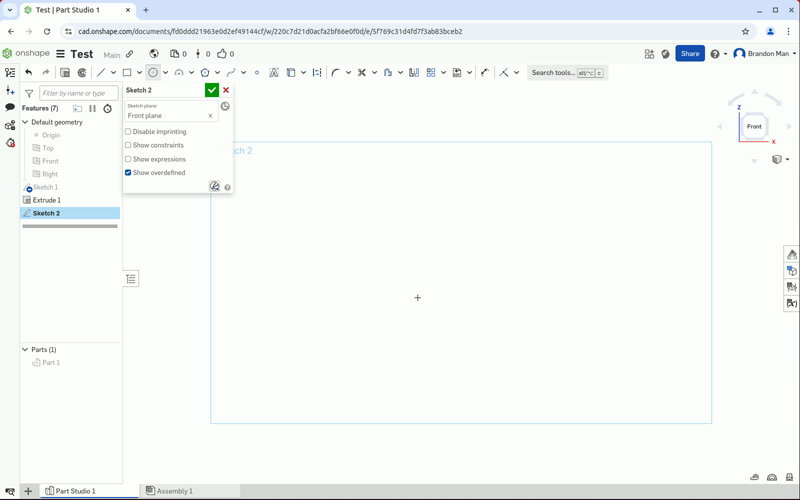
key_up(shift)
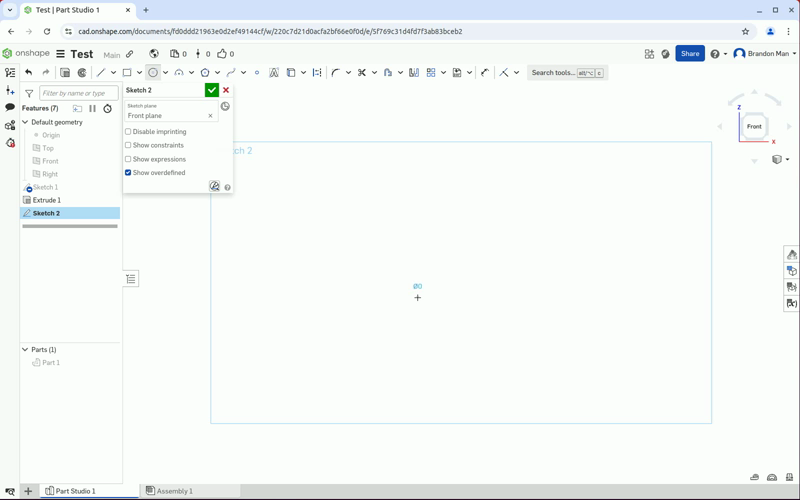
mouse_move(475, 297)
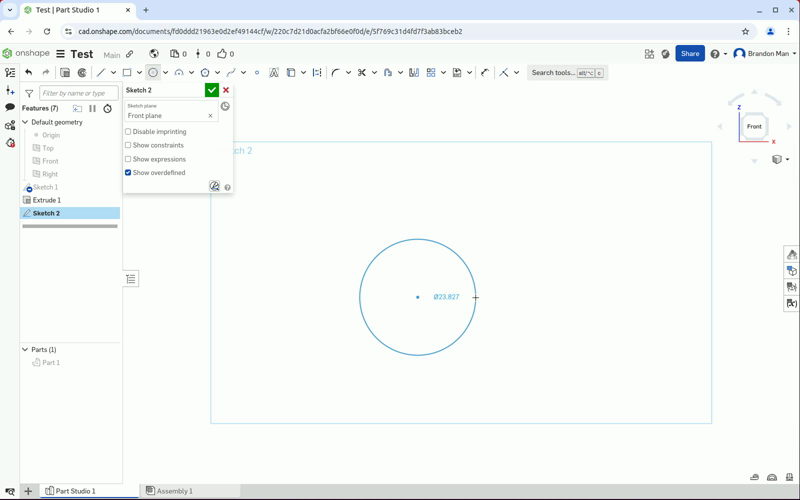
click(475, 297)
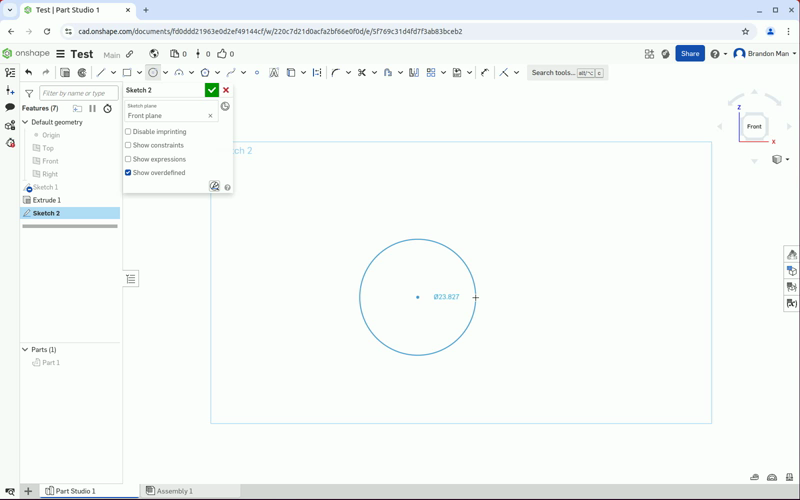
key(esc)
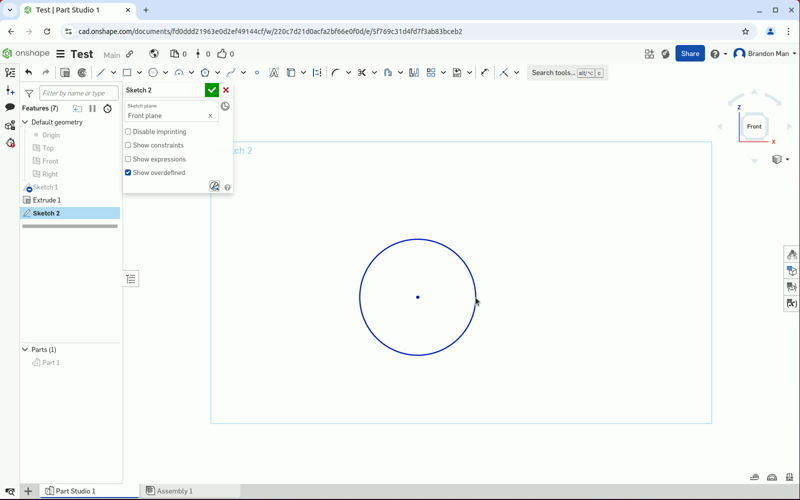
mouse_move(448, 289)
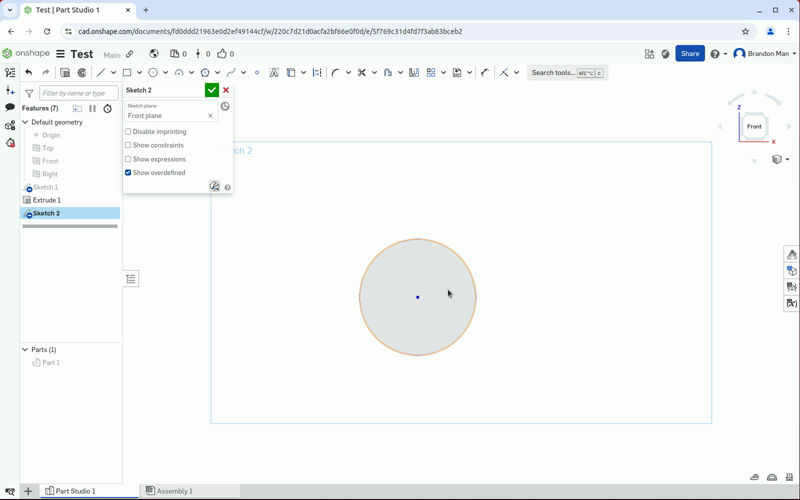
click(448, 289)
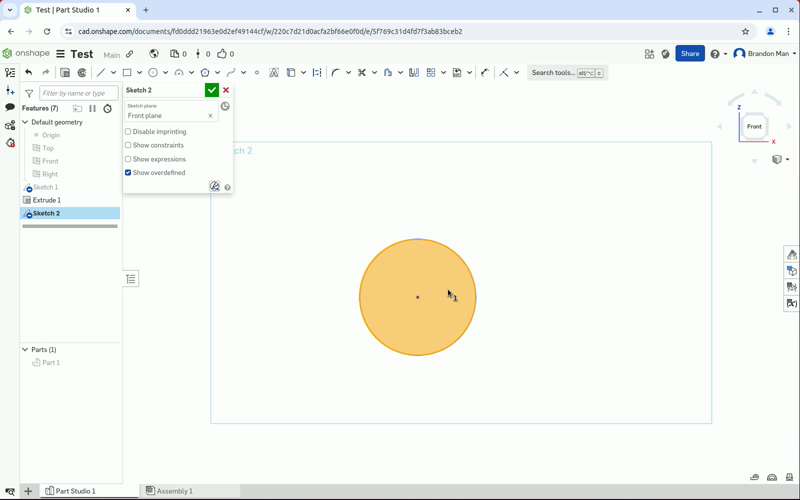
mouse_move(73, 352)
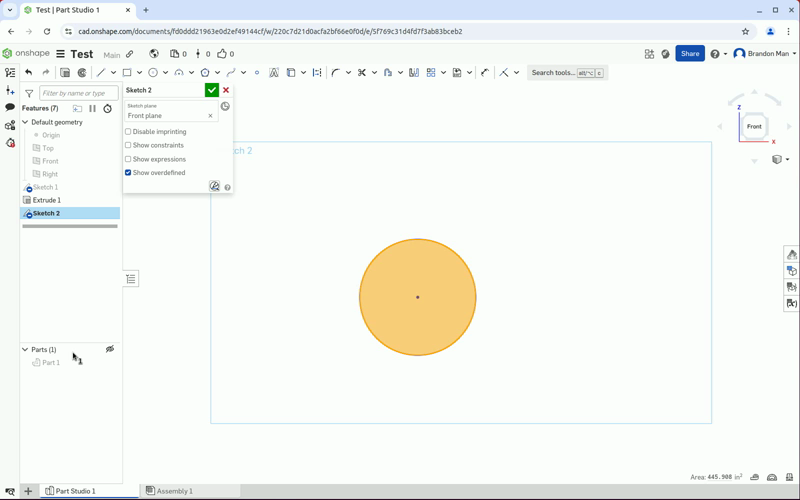
key(shift+y)
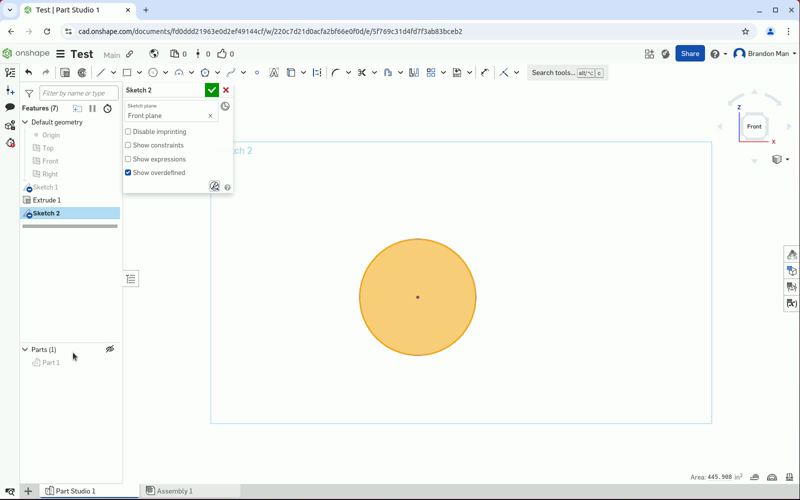
key(shift+e)
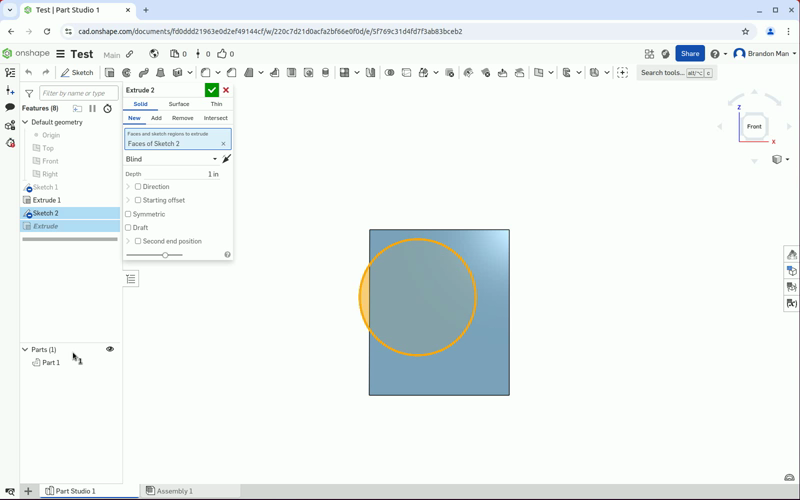
mouse_move(143, 106)
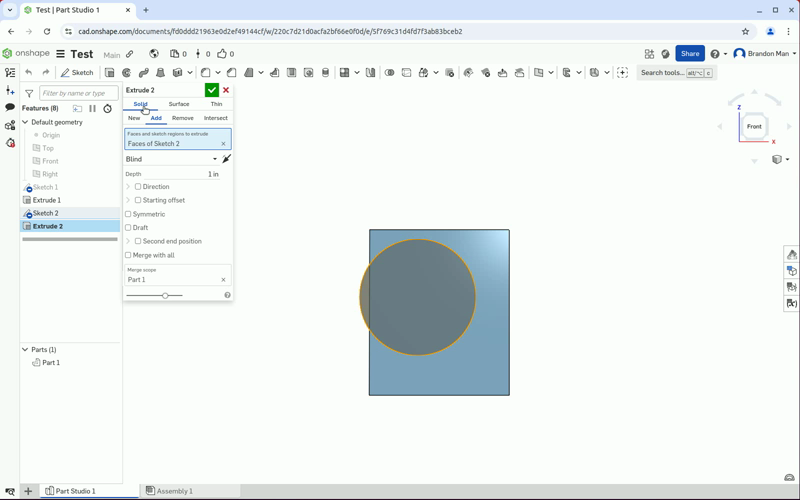
click(143, 106)
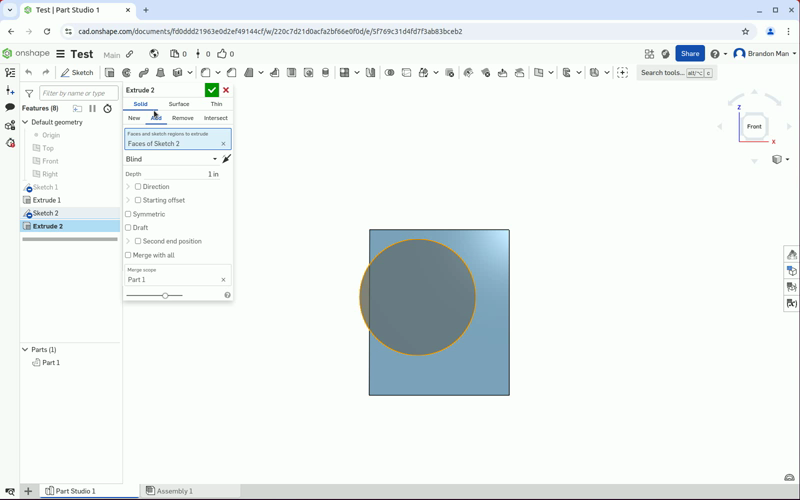
mouse_move(186, 120)
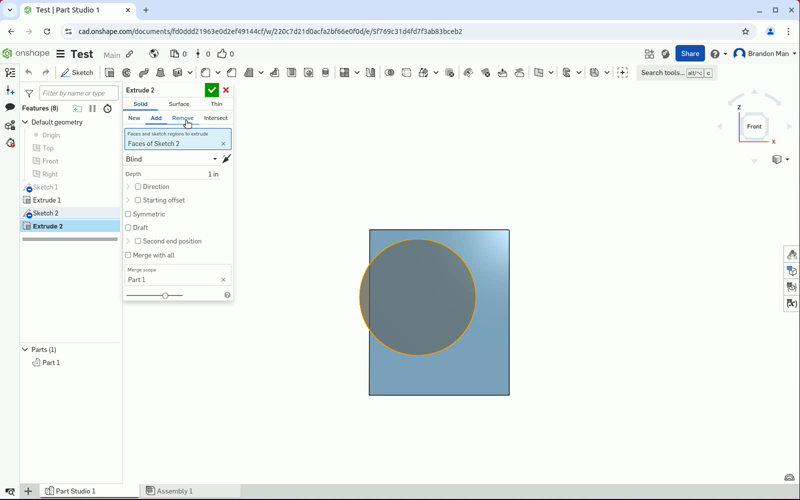
click(186, 120)
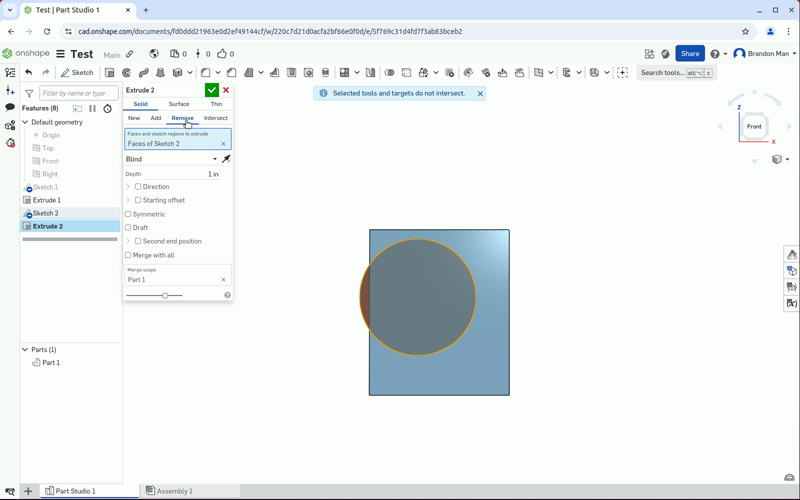
key(tab, 4)
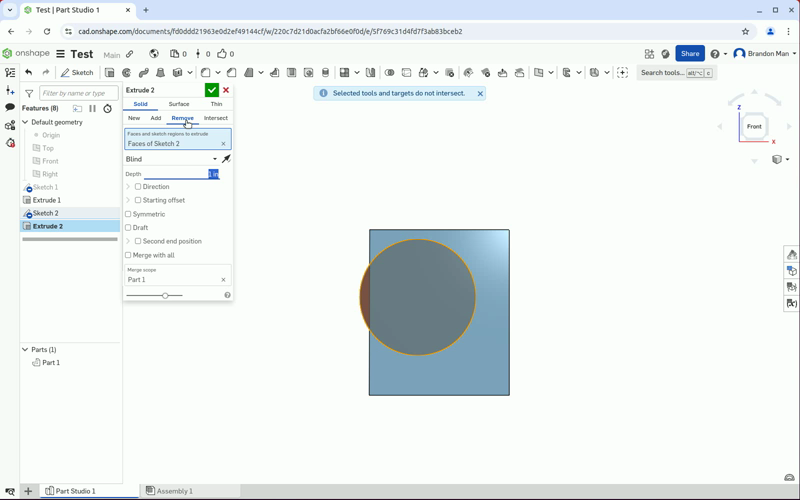
text(-17.331)
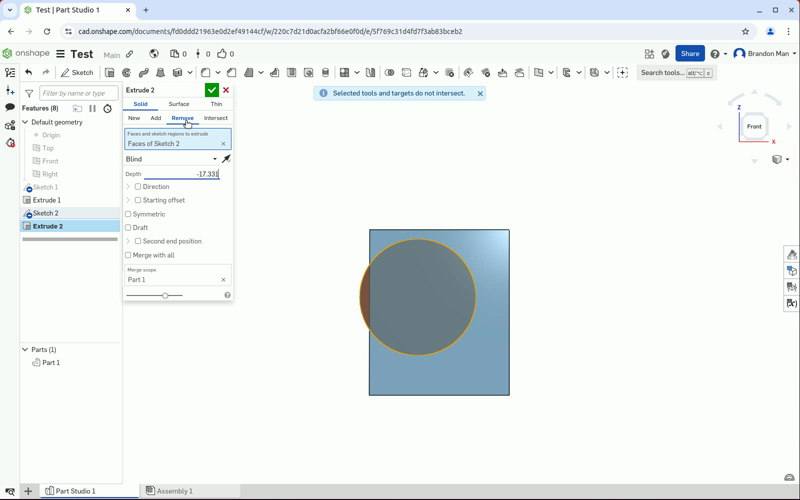
key(tab, 6)
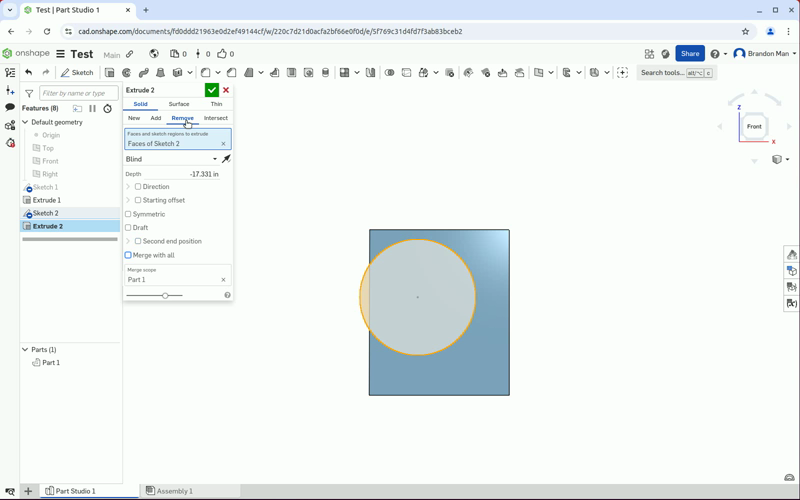
key(space)
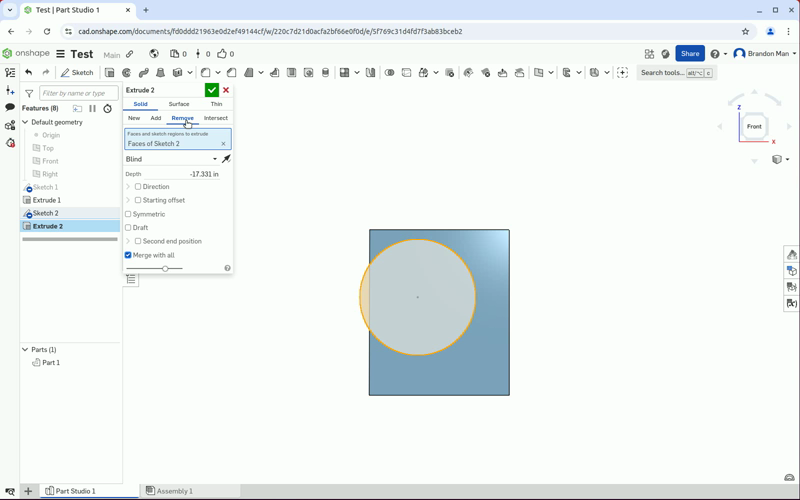
key(enter)
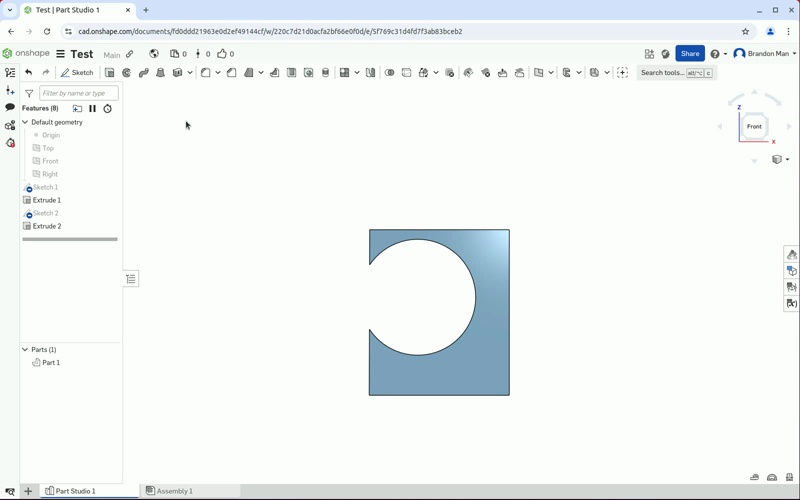
key(shift+h)
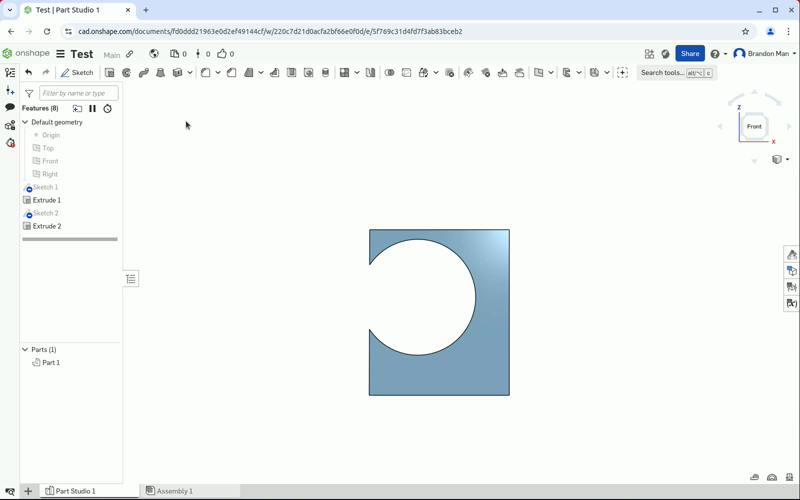
key(shift+h)
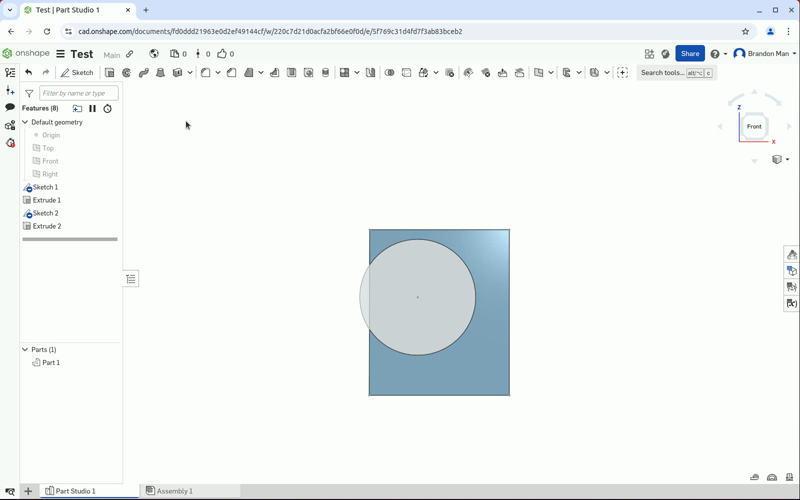
key(shift+7)
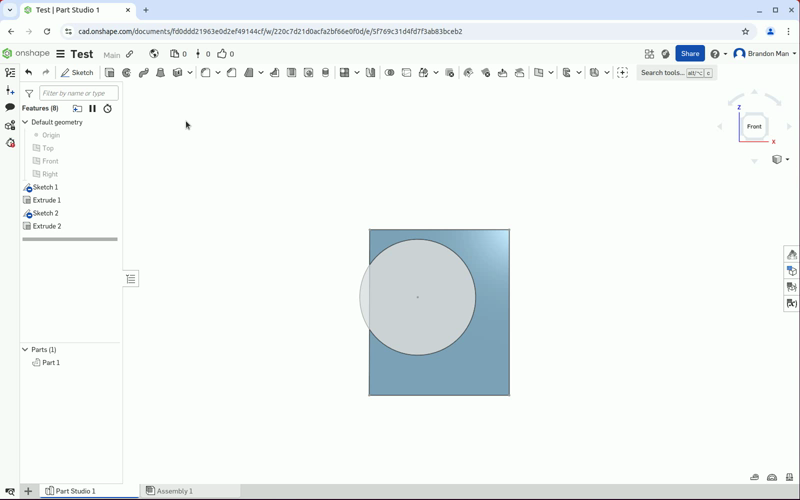
key(left, 2)
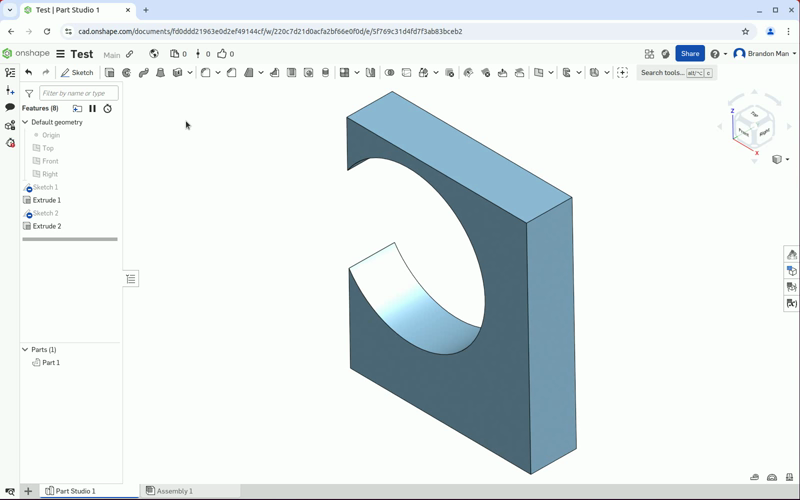
key(down, 2)
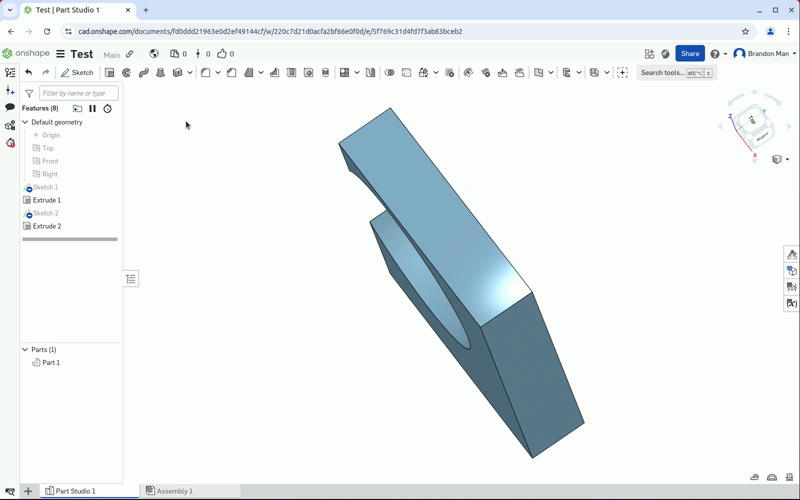
key(up, 2)
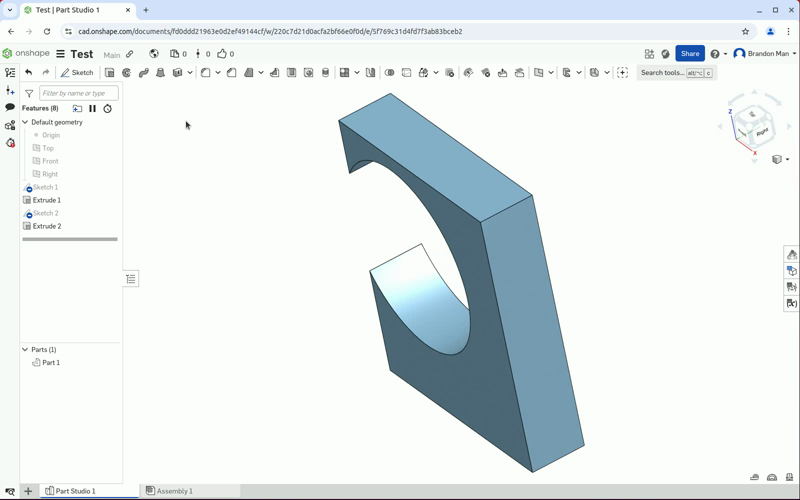
key(right, 2)
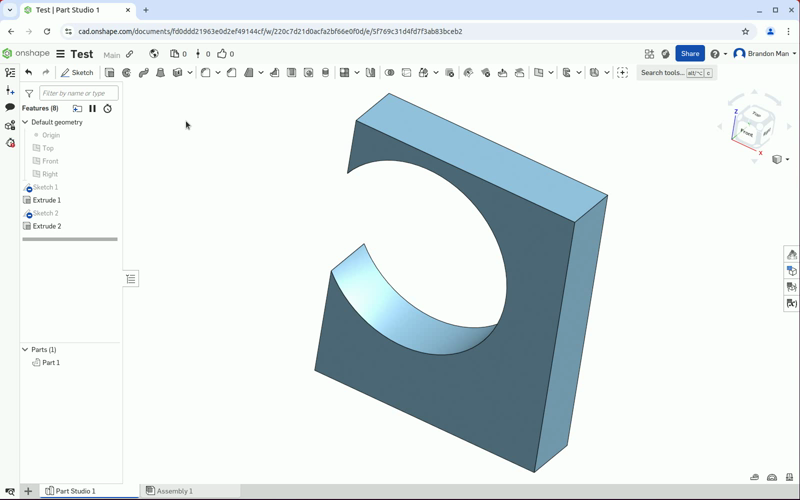
mouse_move(73, 189)
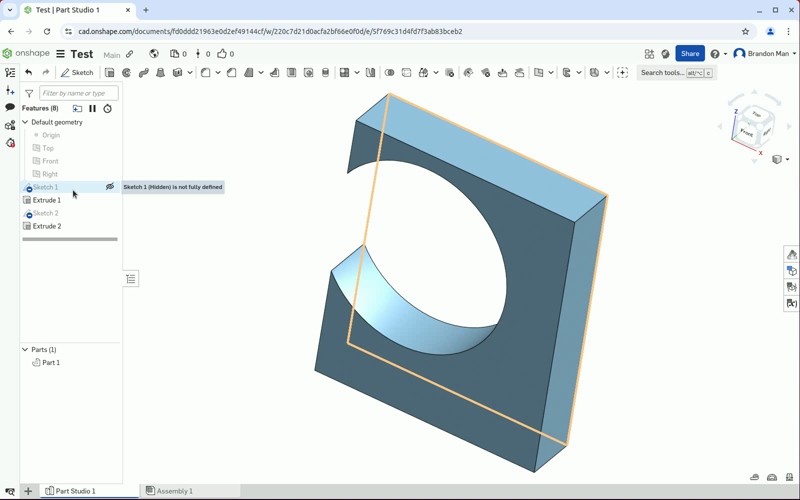
click(73, 189)